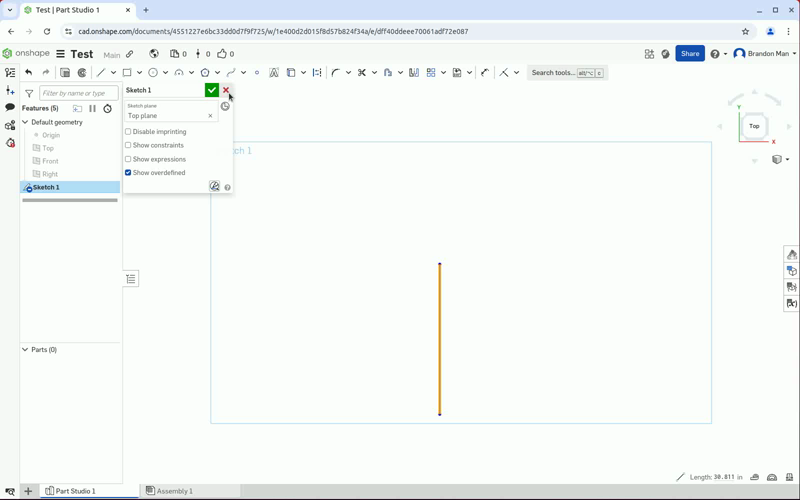
key(shift+h)
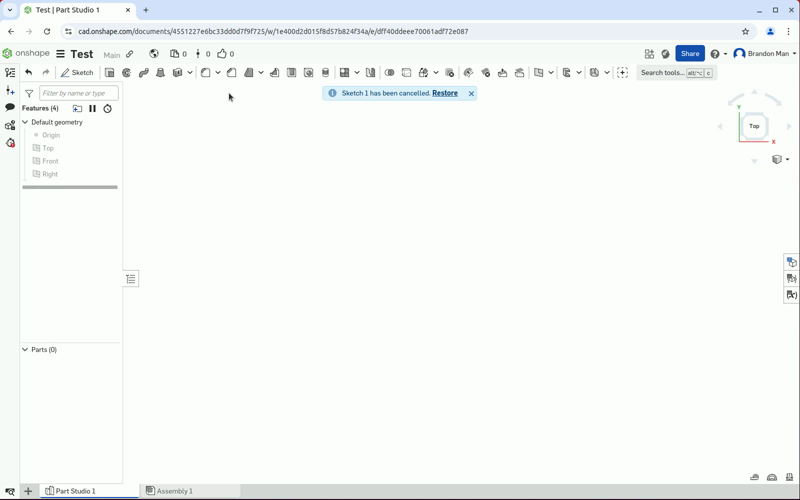
mouse_move(73, 352)
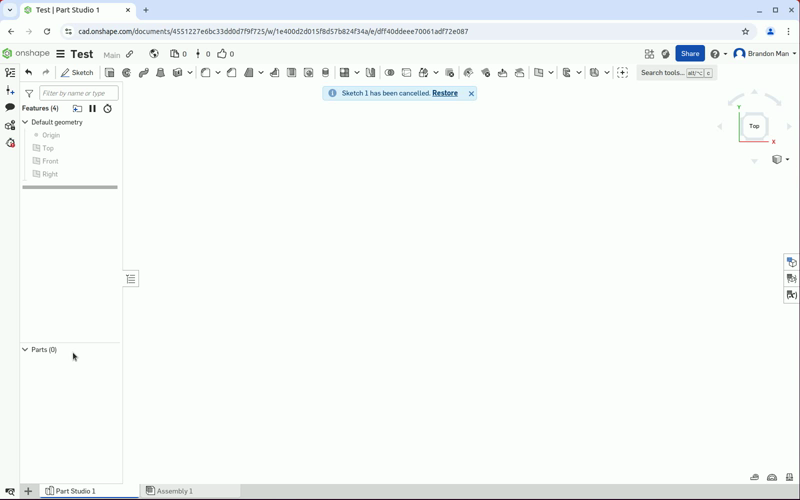
key(y)
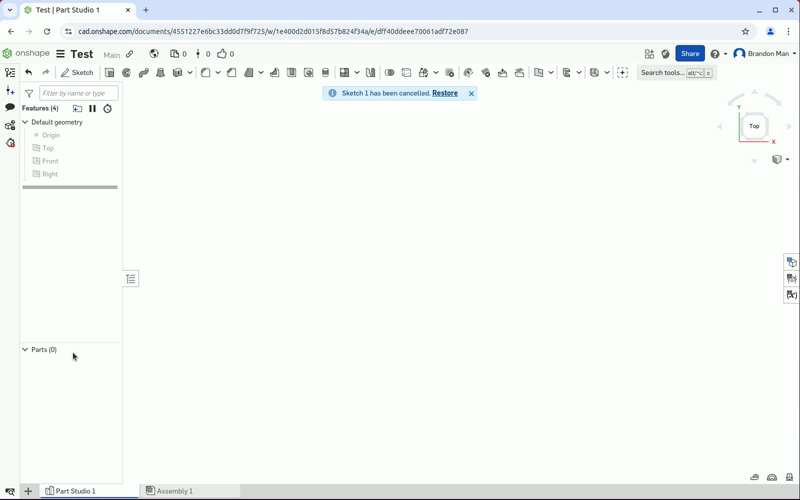
key(shift+p)
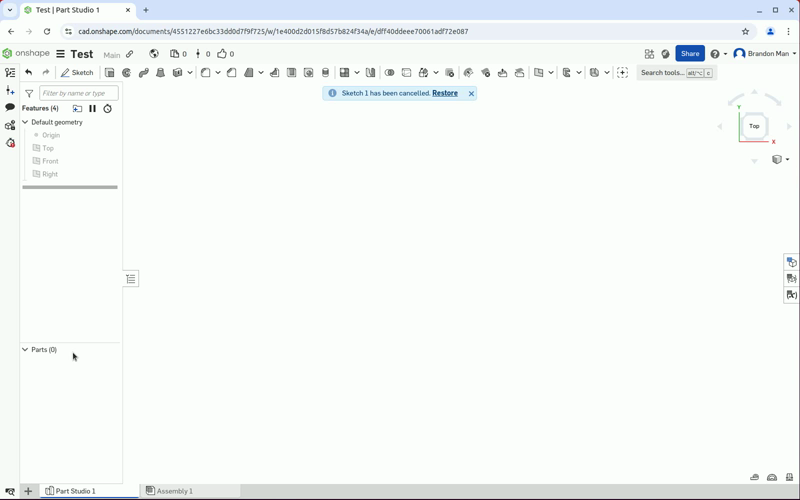
key(space)
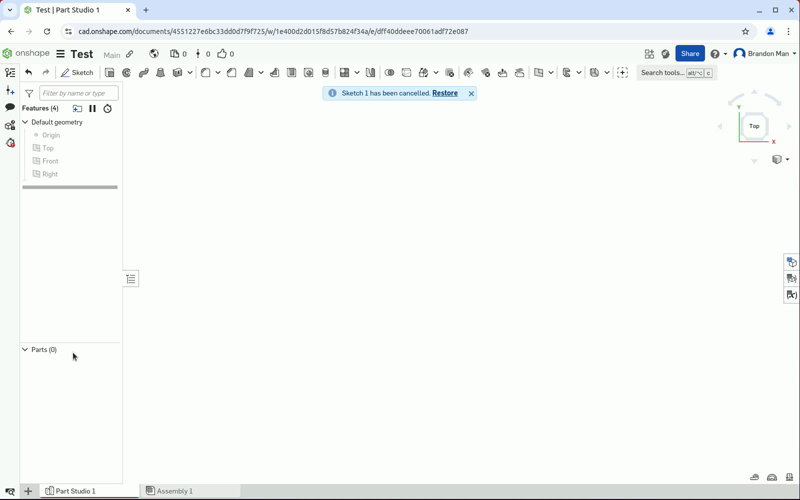
key_down(shift)
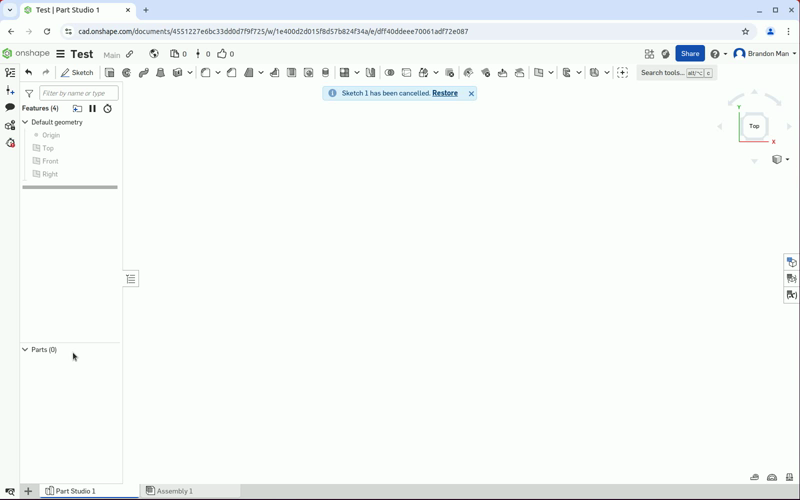
key(up)
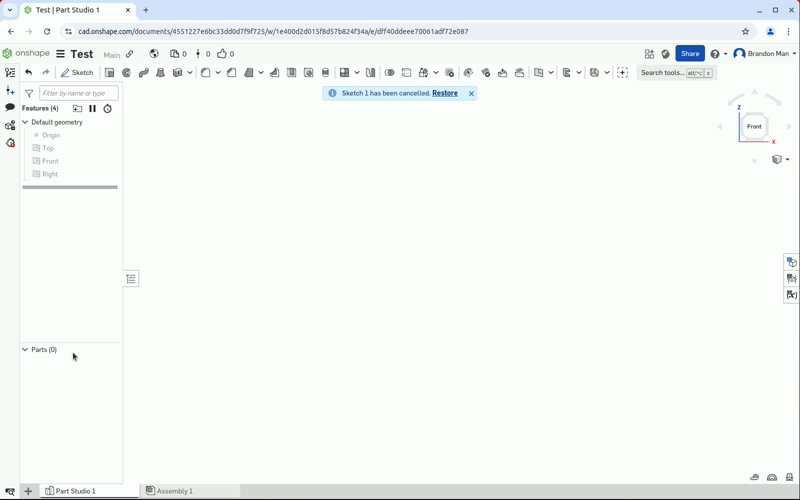
key_up(shift)
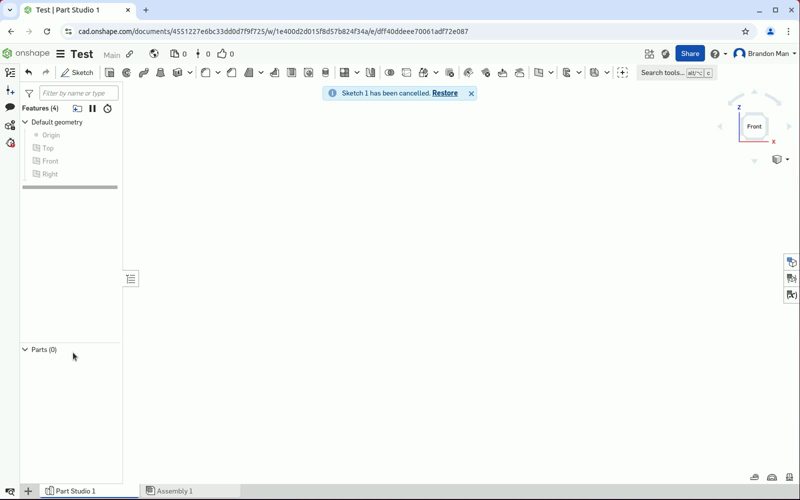
mouse_move(73, 352)
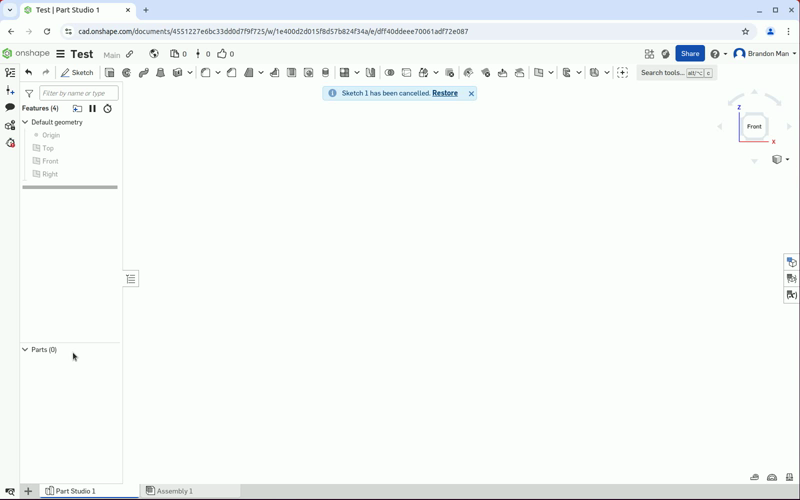
key(shift+y)
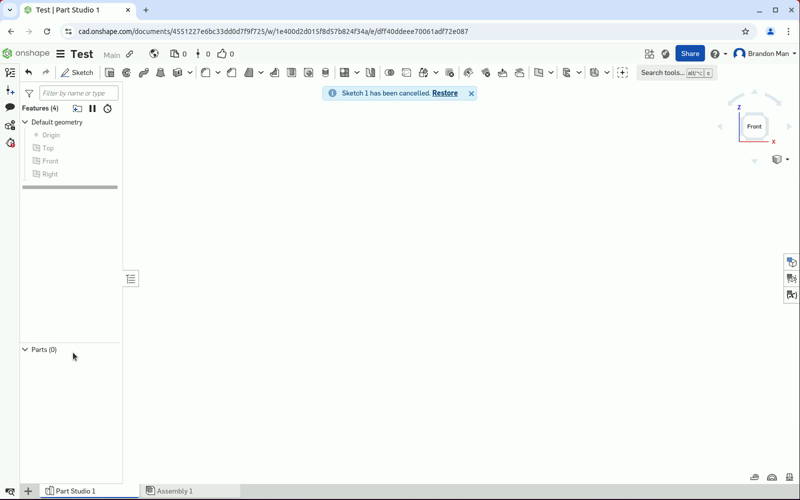
key(shift+s)
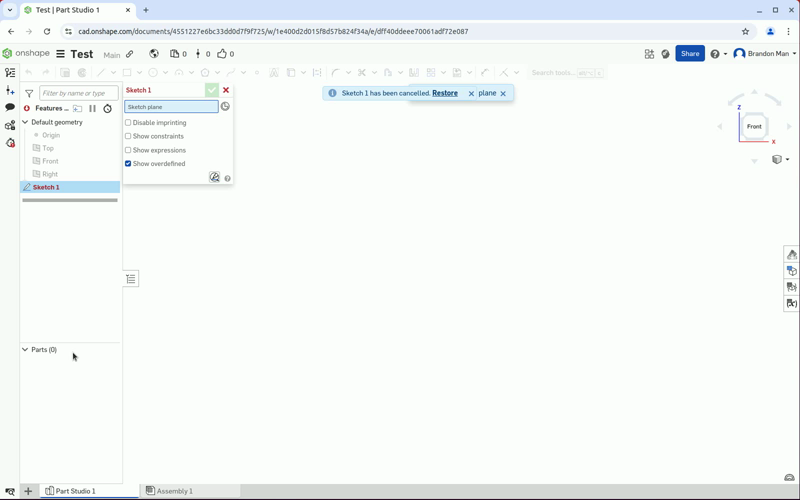
mouse_move(73, 163)
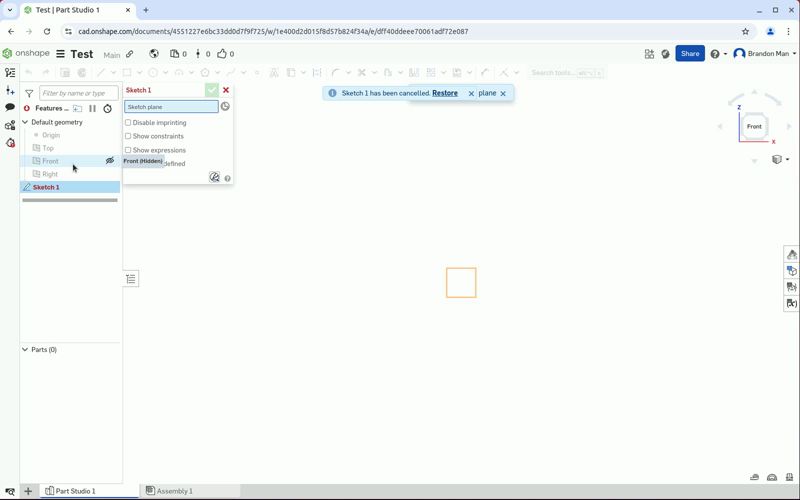
click(73, 163)
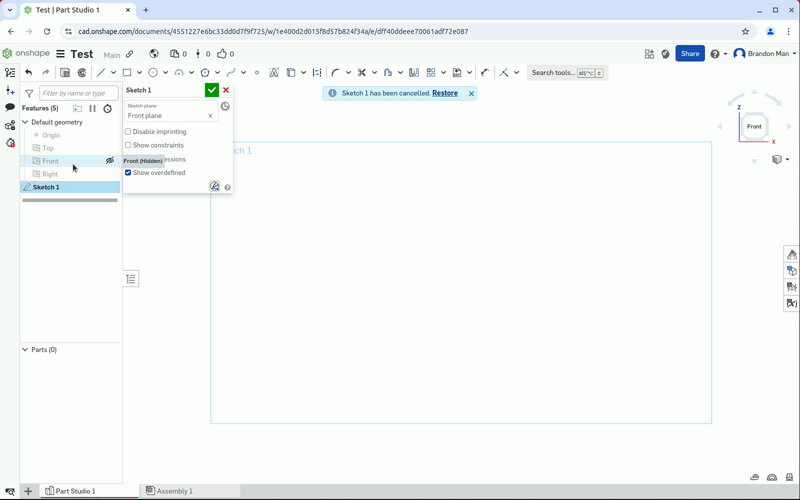
mouse_move(73, 352)
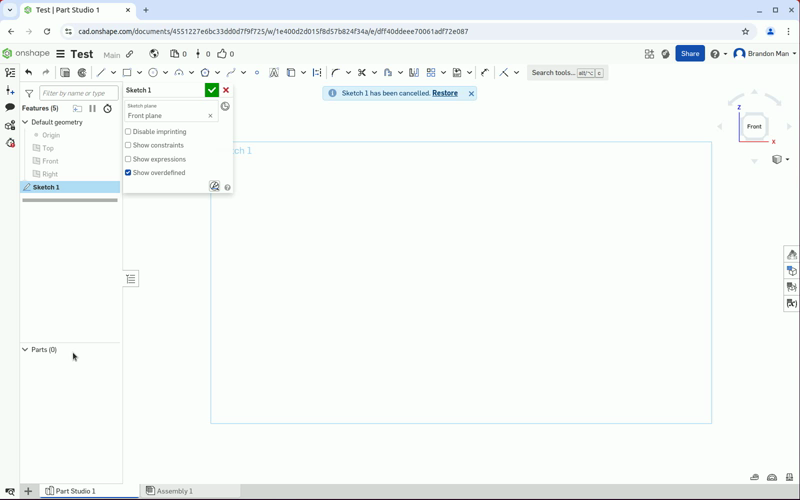
key(y)
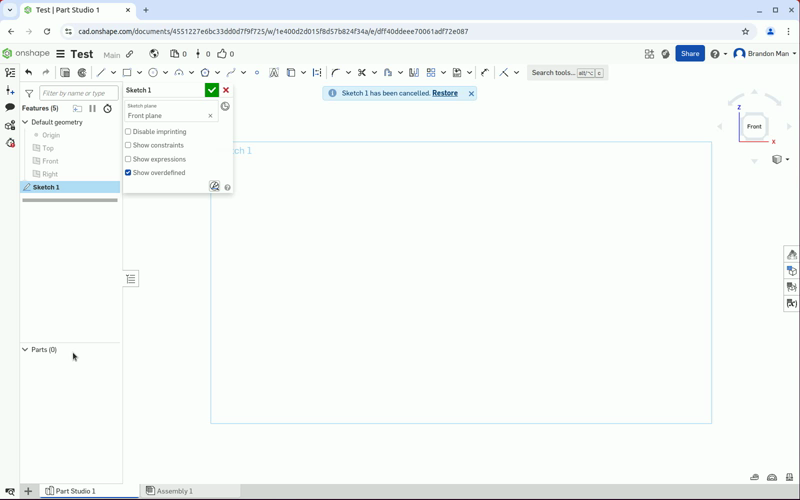
key(l)
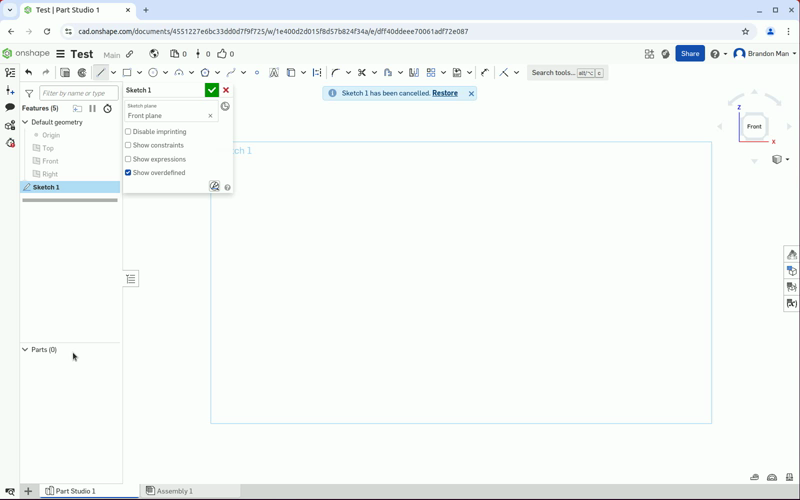
key_down(shift)
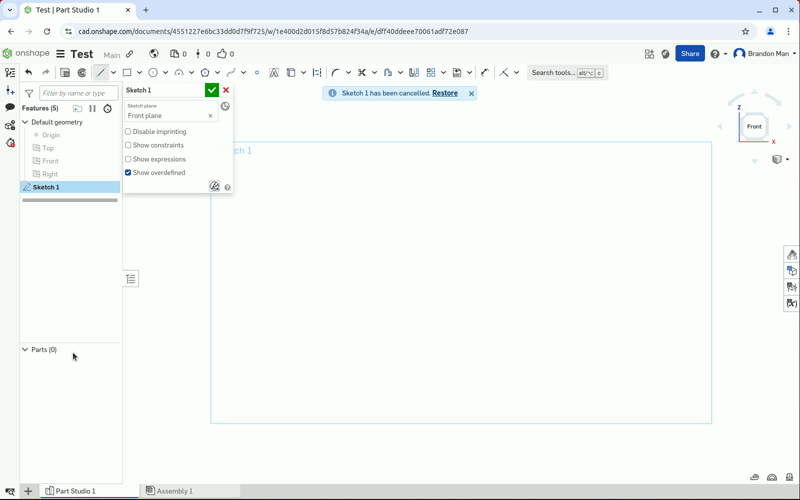
mouse_move(460, 240)
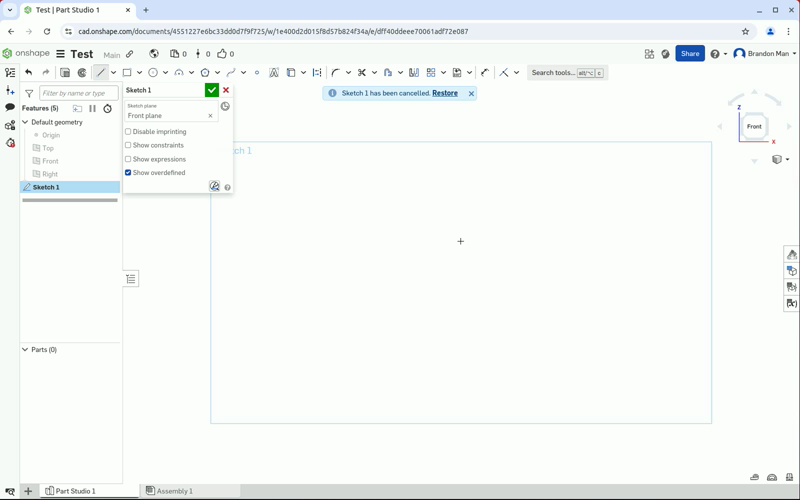
click(460, 240)
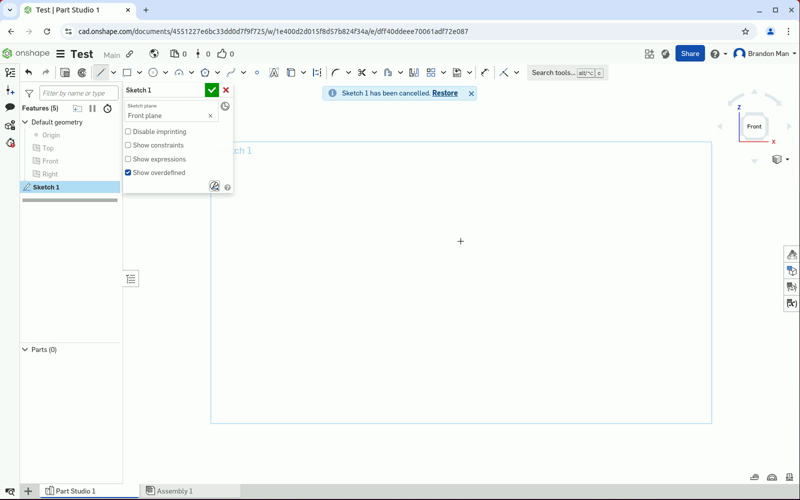
key_up(shift)
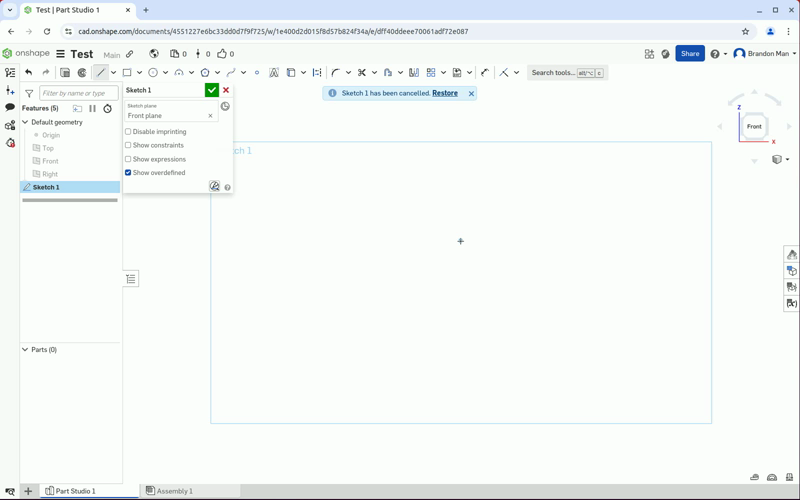
key_down(shift)
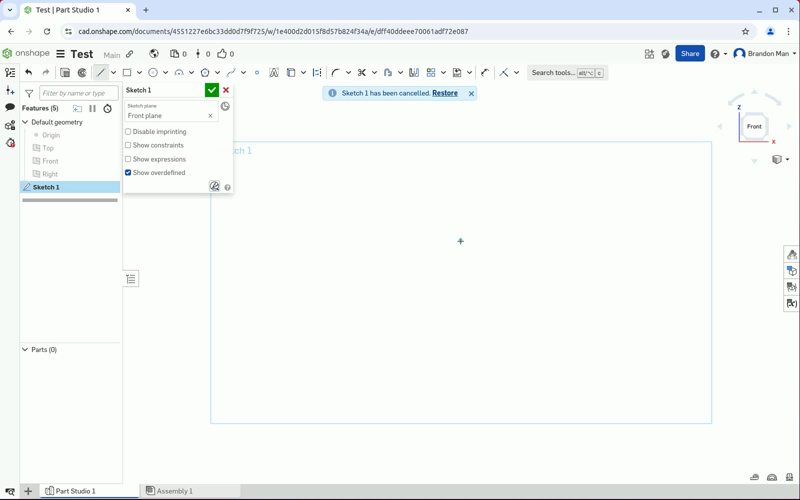
mouse_move(490, 240)
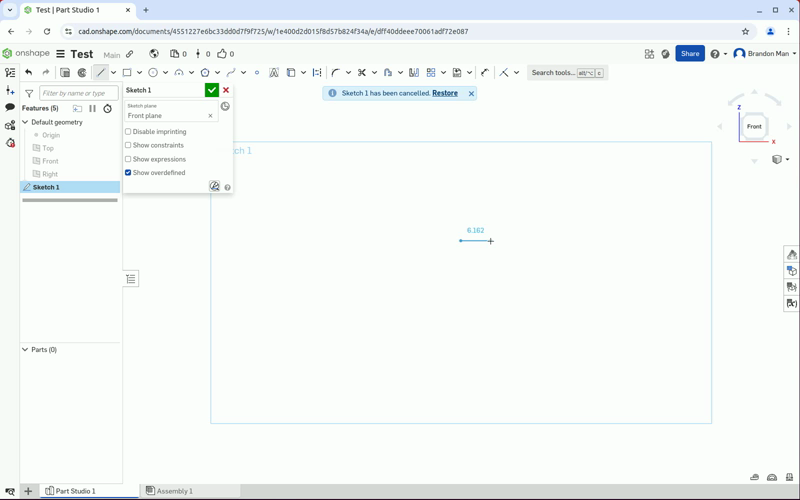
mouse_move(517, 240)
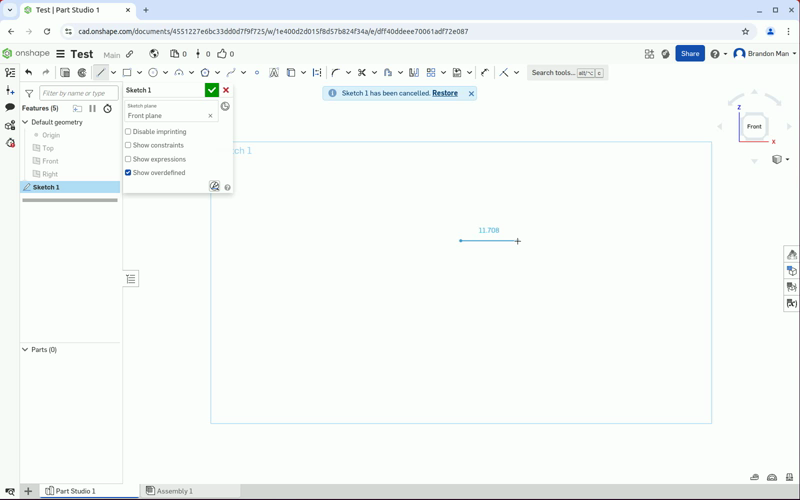
click(517, 240)
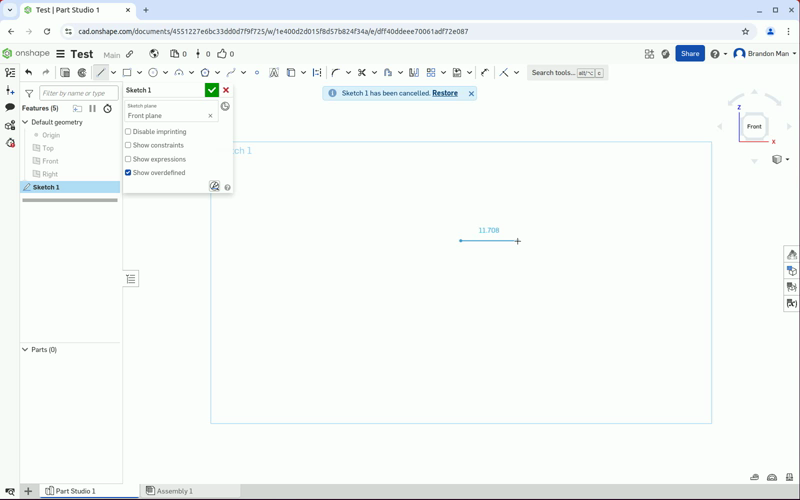
key_up(shift)
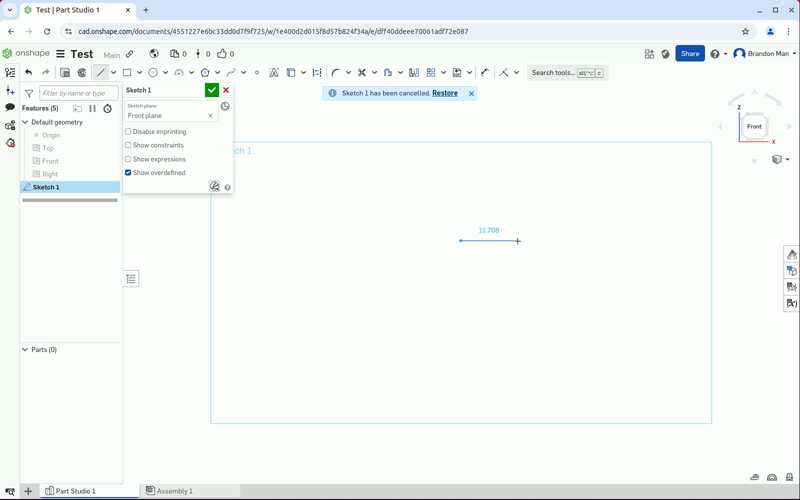
key_down(shift)
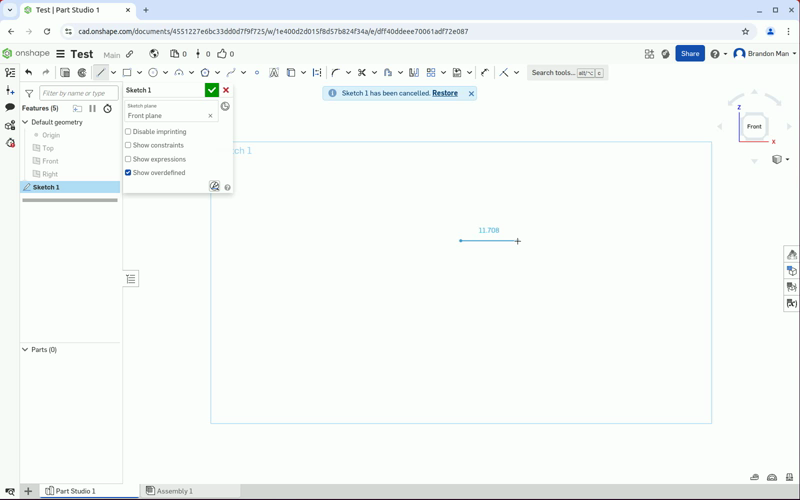
mouse_move(547, 240)
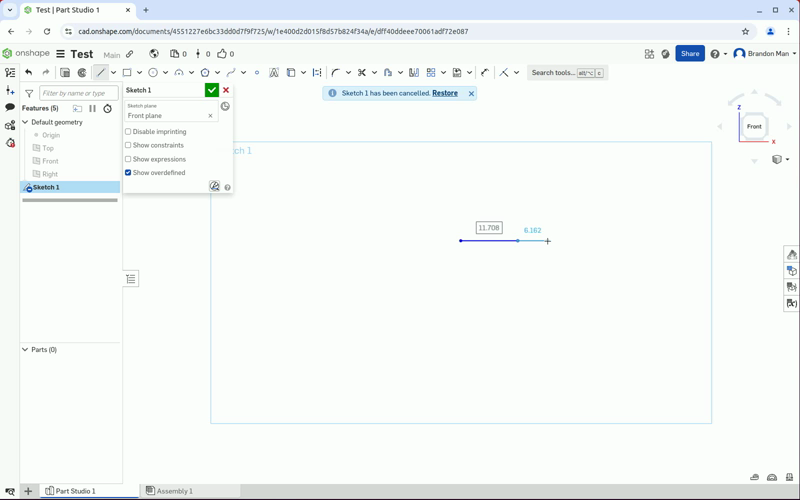
mouse_move(517, 283)
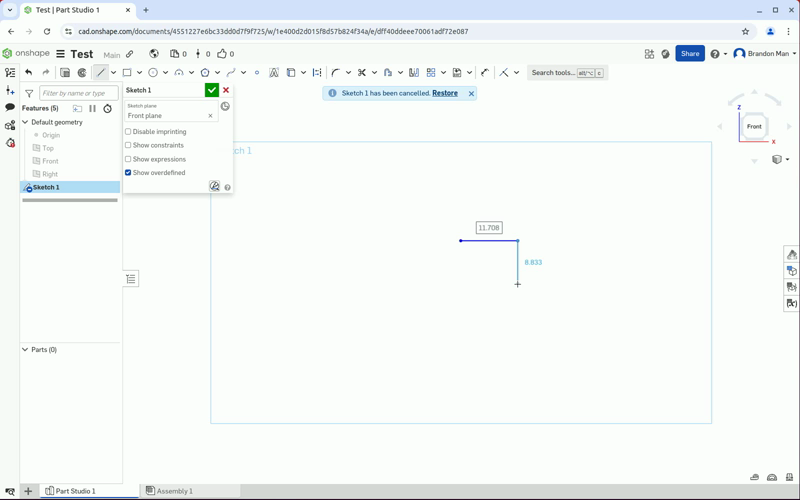
click(517, 283)
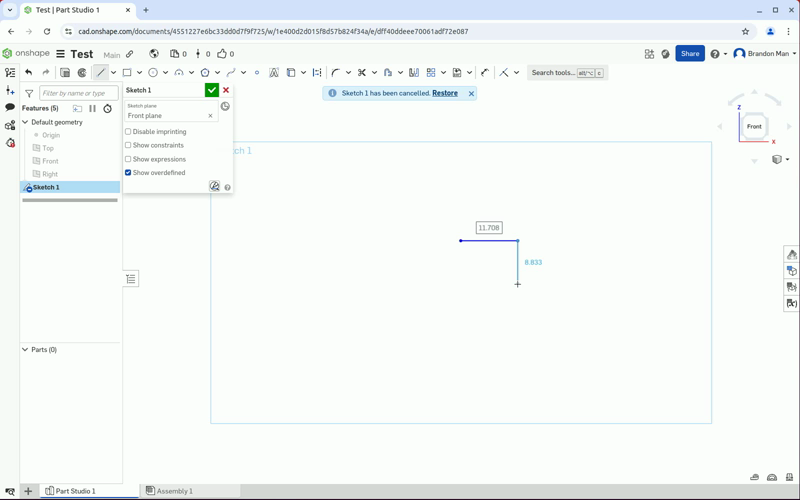
key_up(shift)
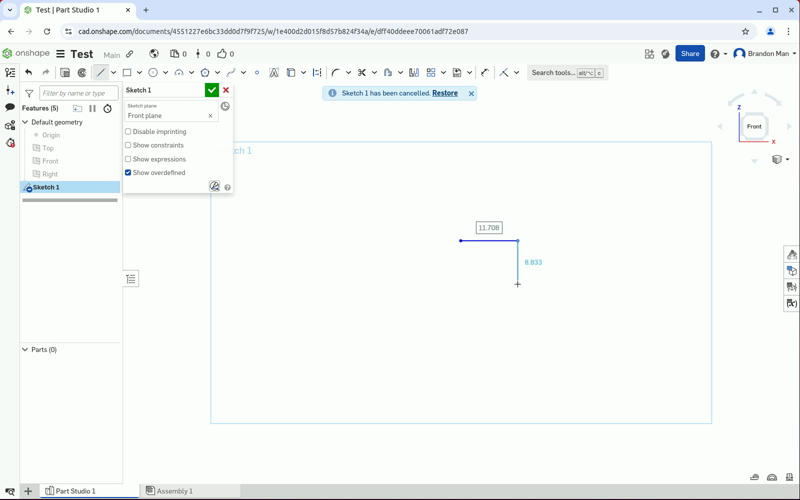
key_down(shift)
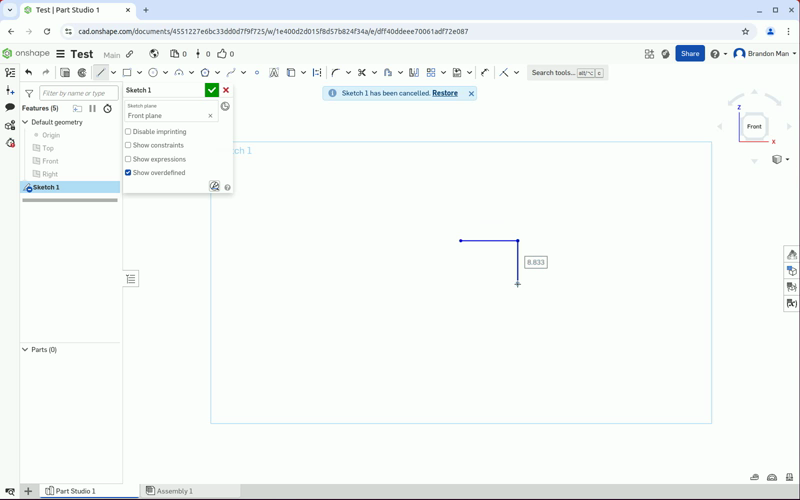
mouse_move(547, 283)
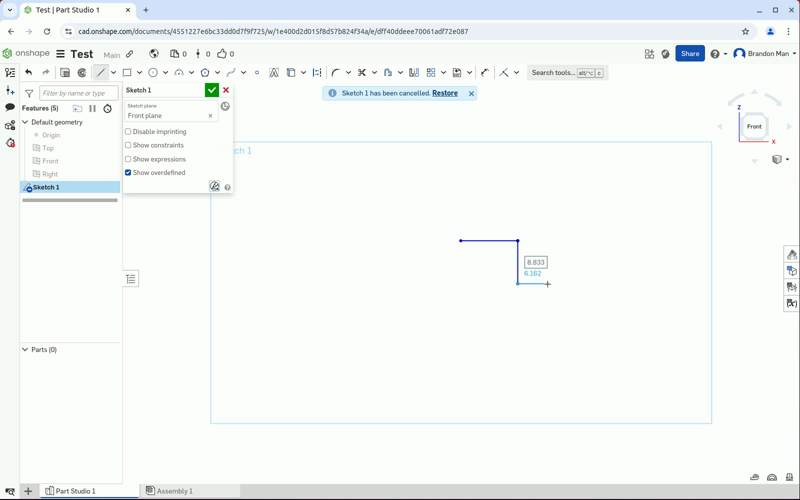
mouse_move(573, 283)
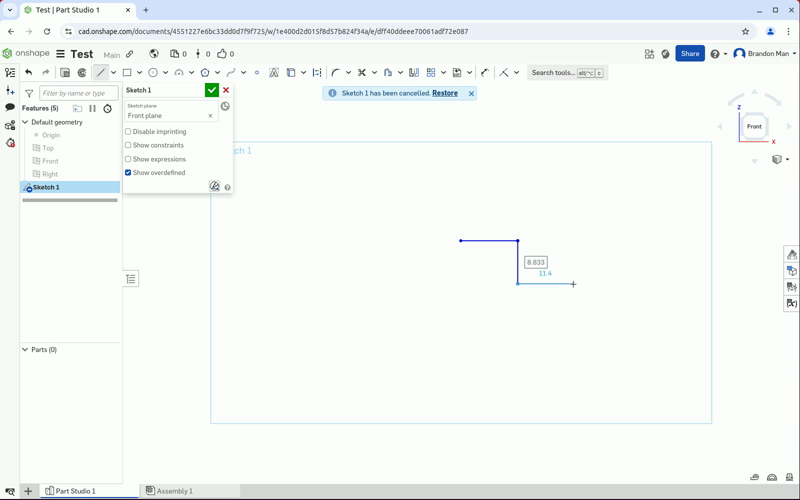
click(573, 283)
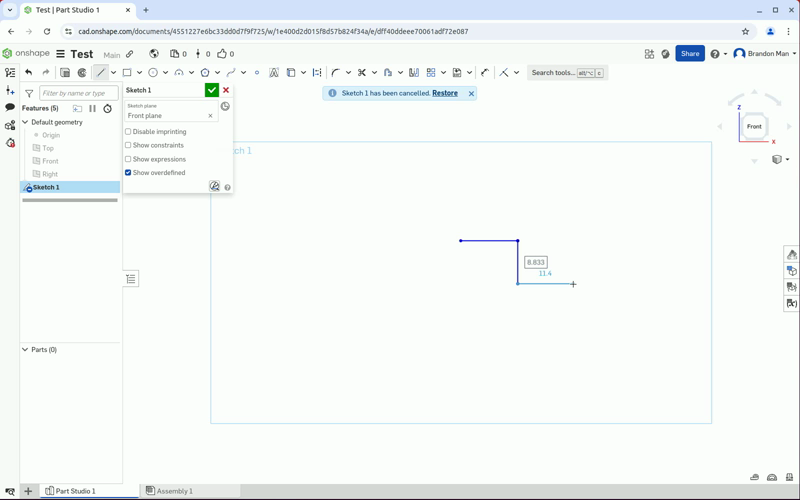
key_up(shift)
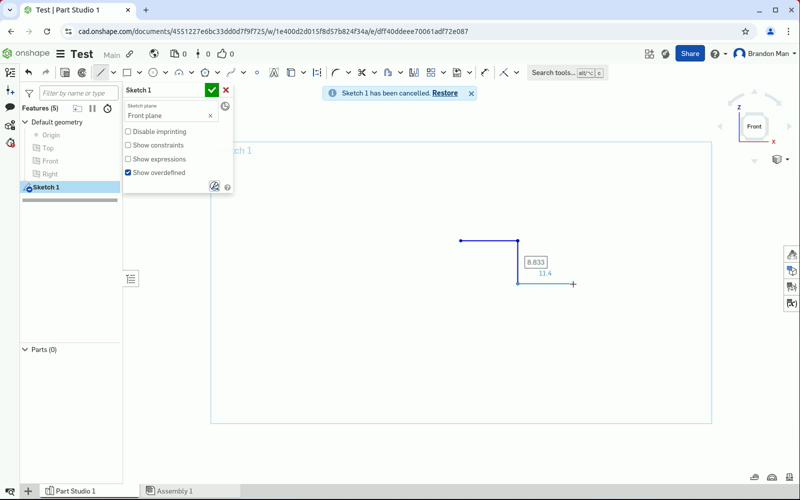
key_down(shift)
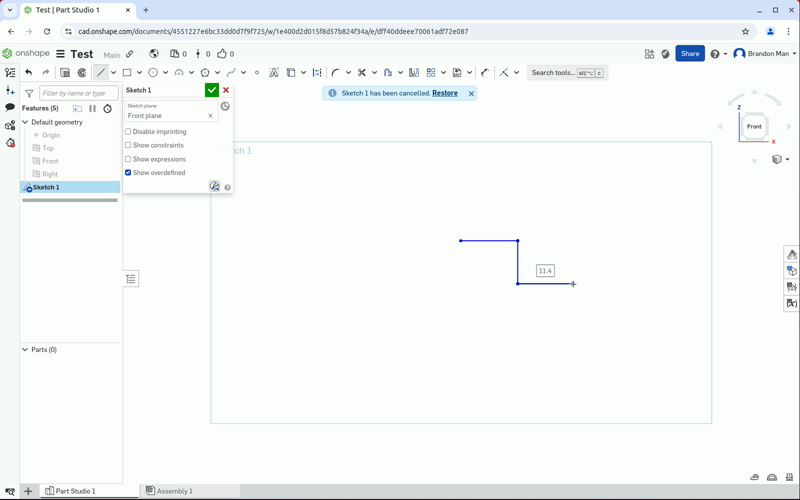
mouse_move(573, 198)
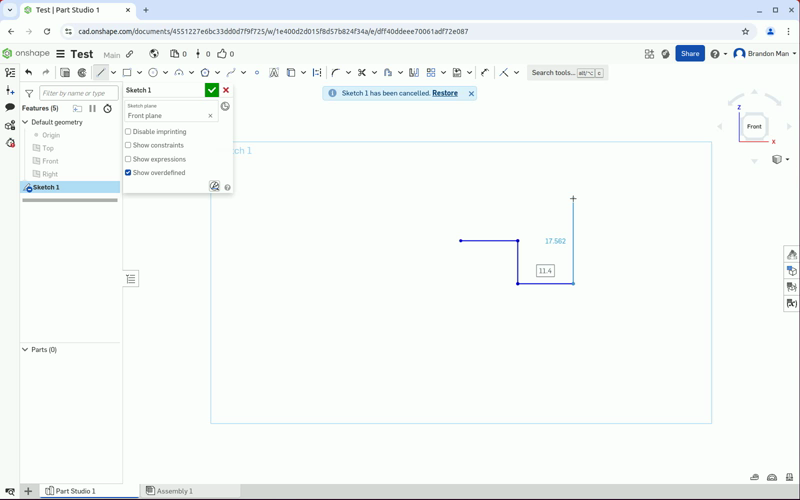
click(573, 198)
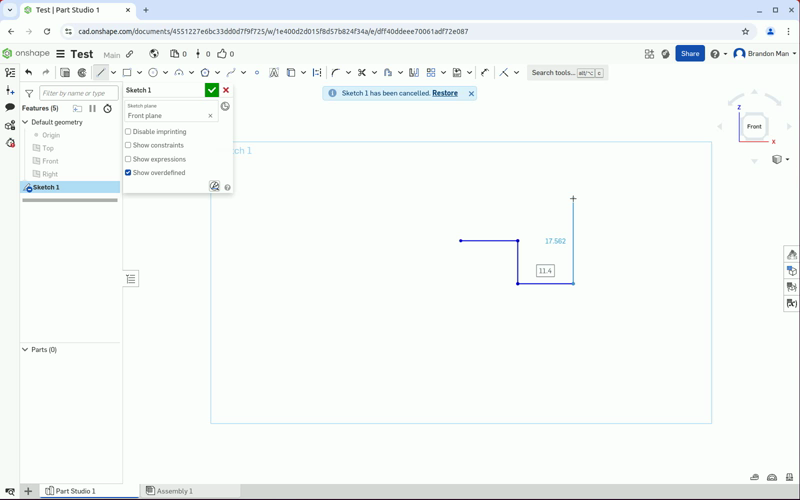
key_up(shift)
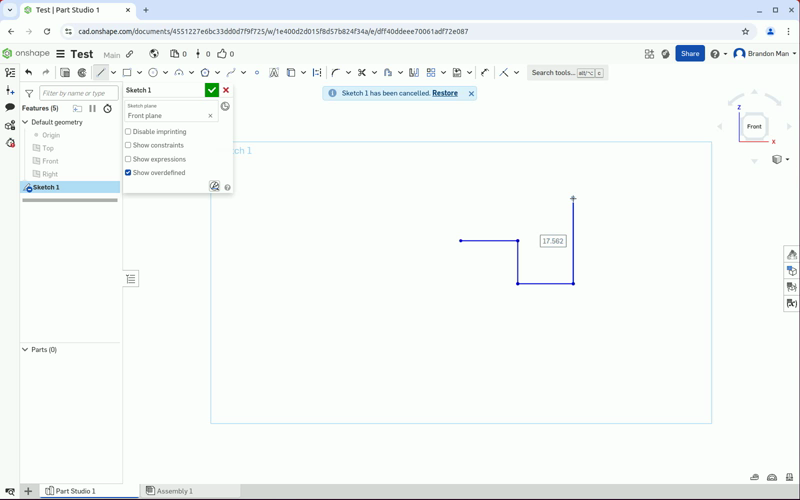
key_down(shift)
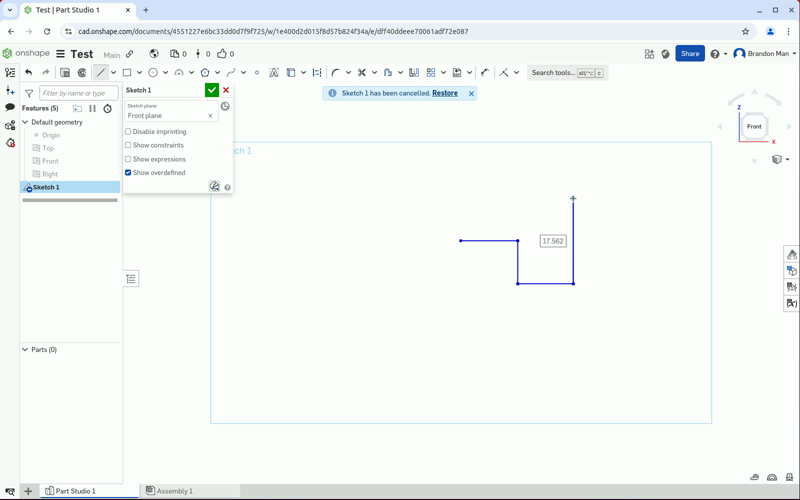
mouse_move(460, 198)
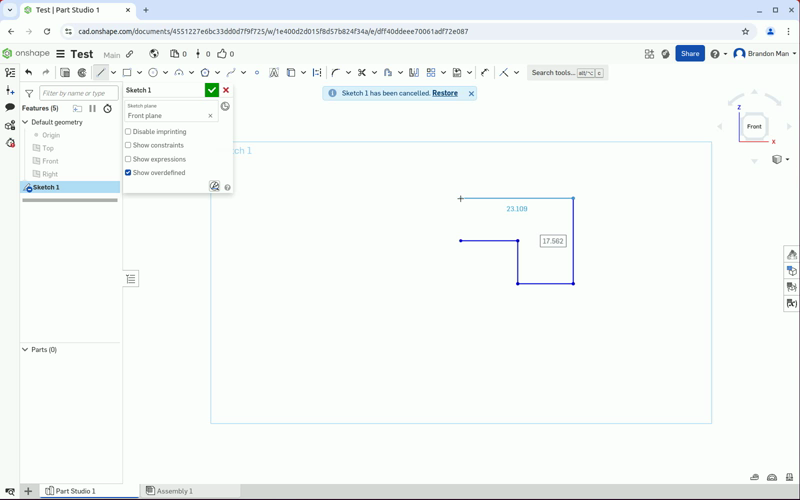
click(460, 198)
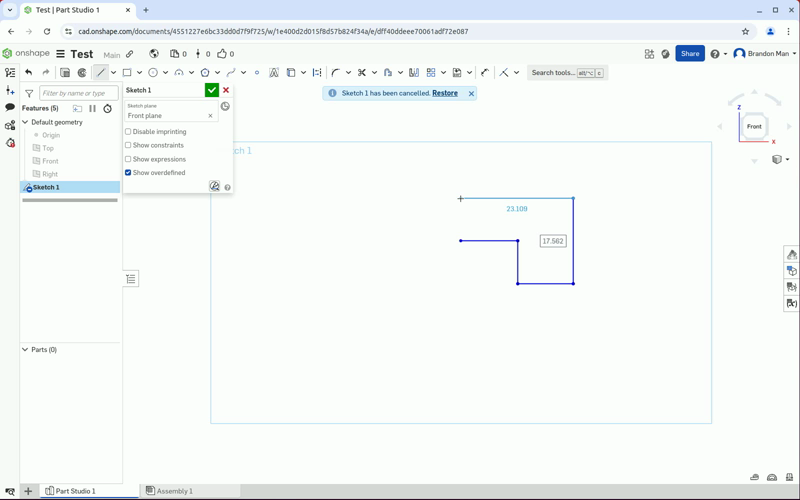
key_up(shift)
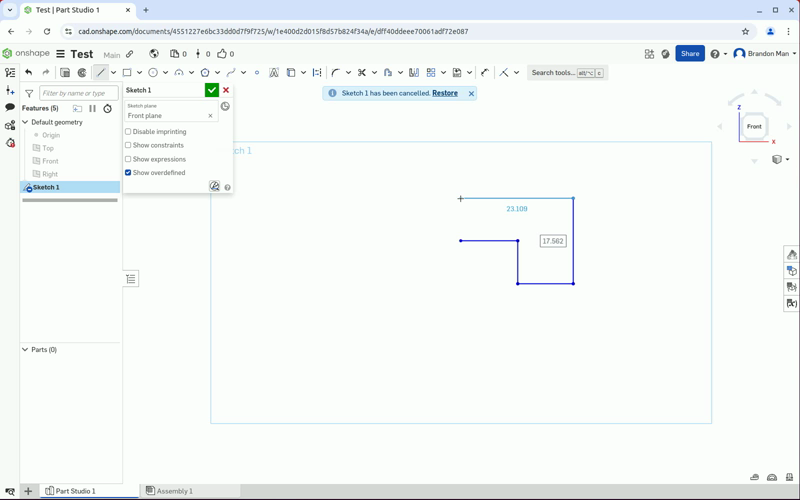
mouse_move(490, 198)
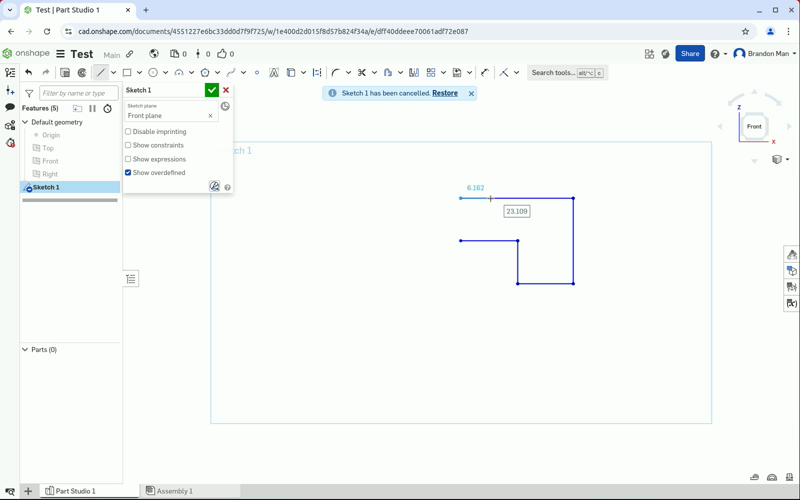
key_down(shift)
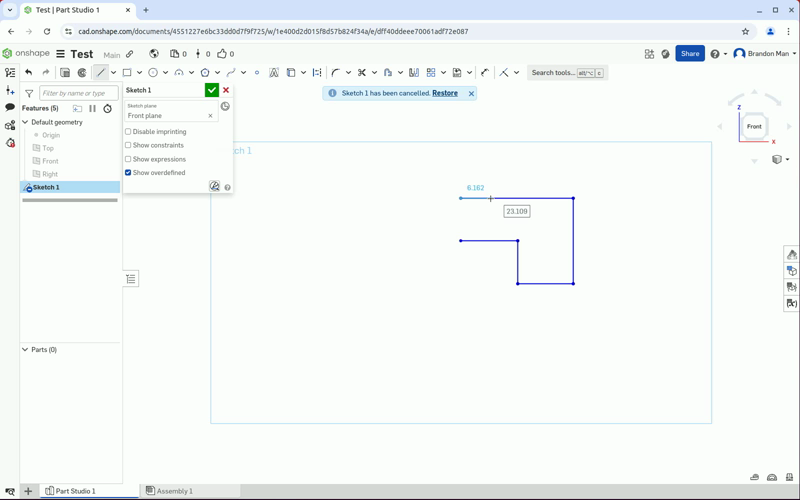
mouse_move(460, 240)
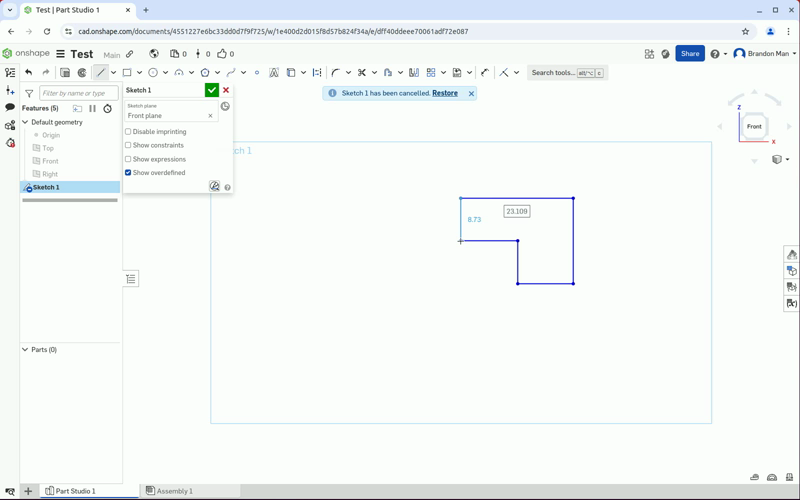
key_up(shift)
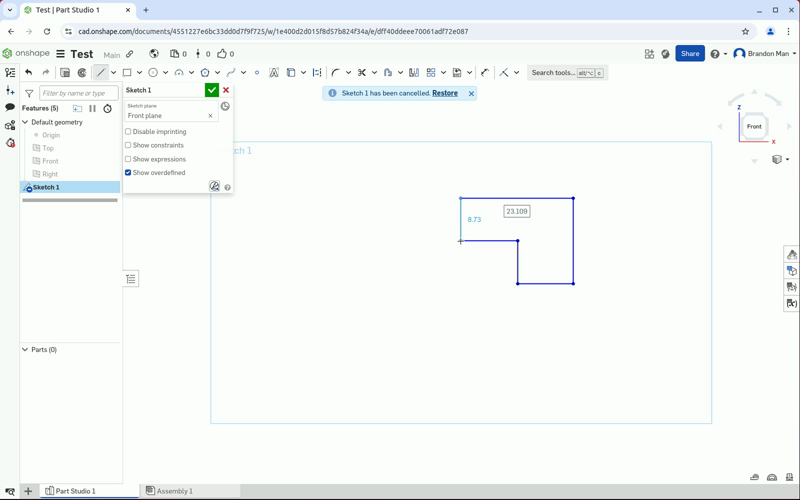
click(460, 240)
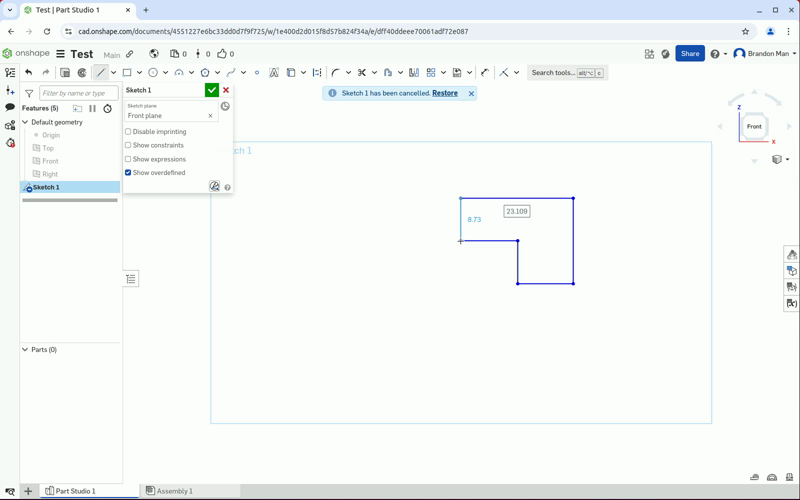
key(esc)
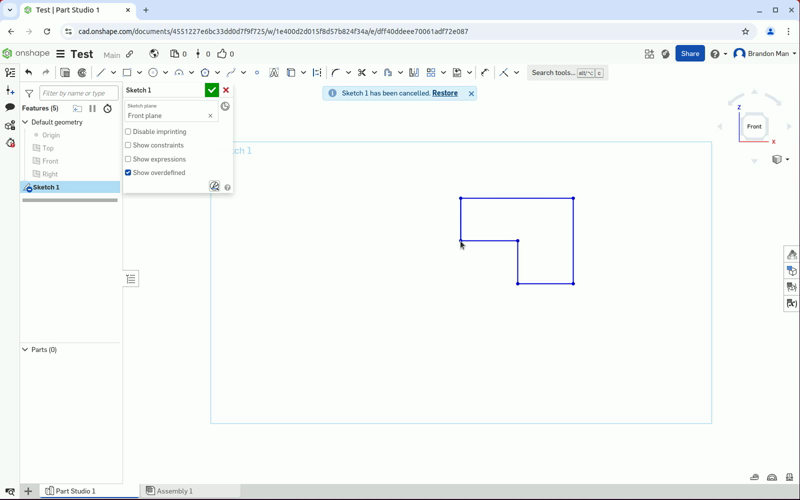
mouse_move(548, 245)
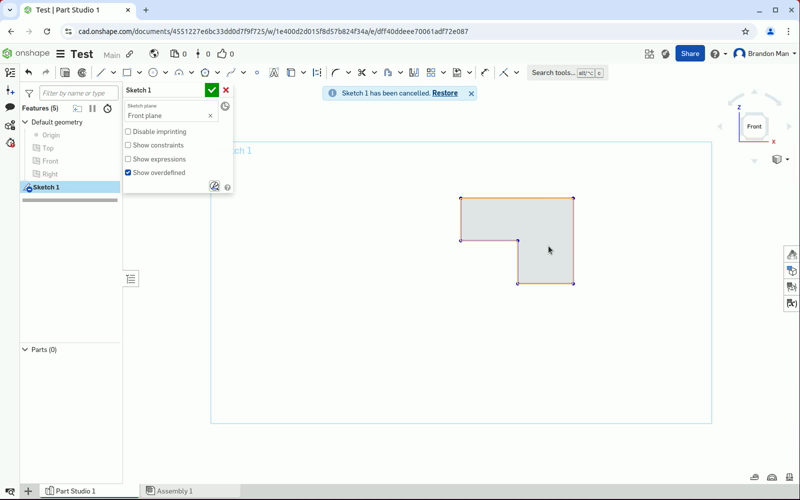
click(548, 245)
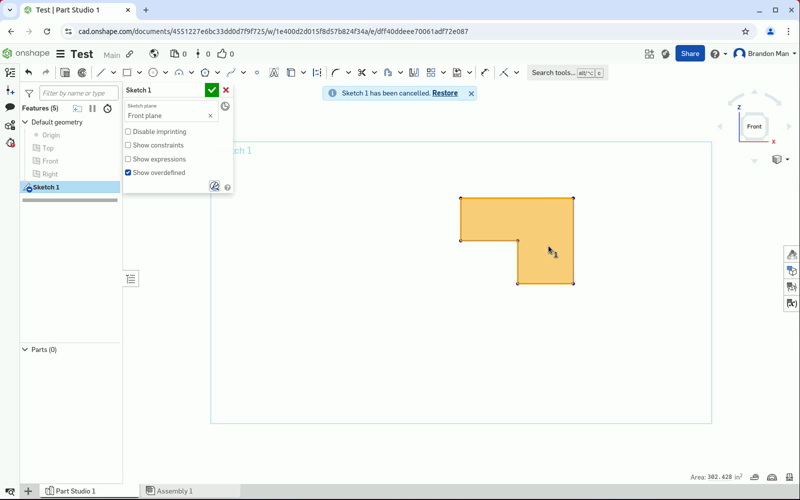
mouse_move(73, 352)
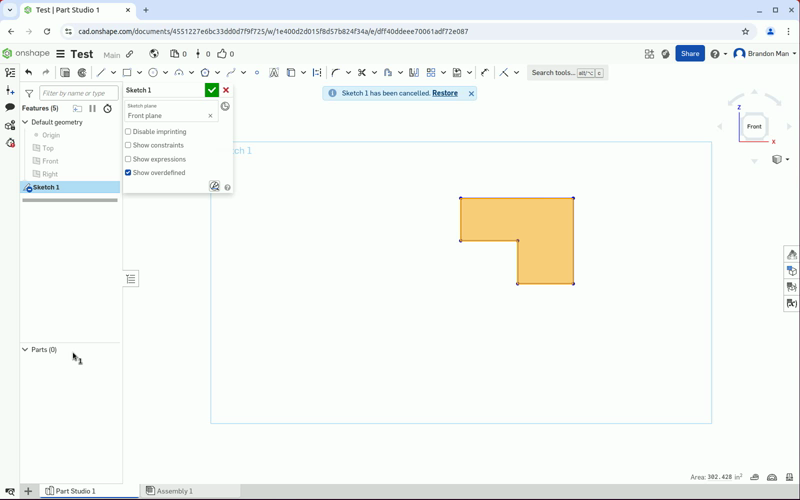
key(shift+y)
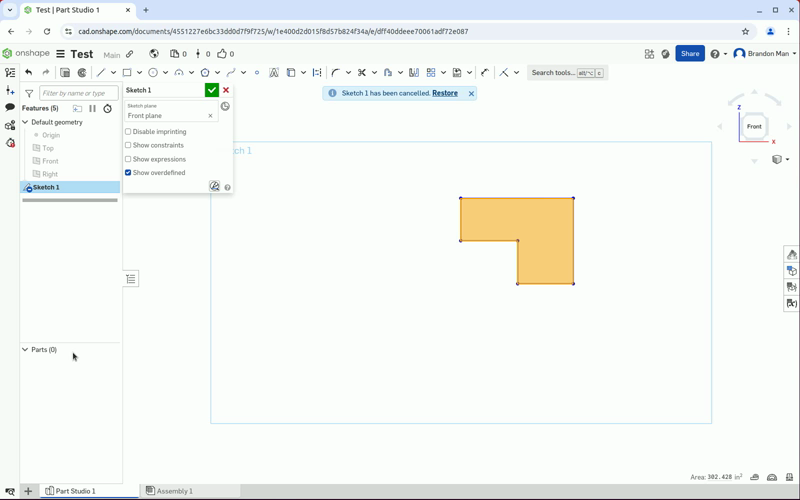
key(shift+e)
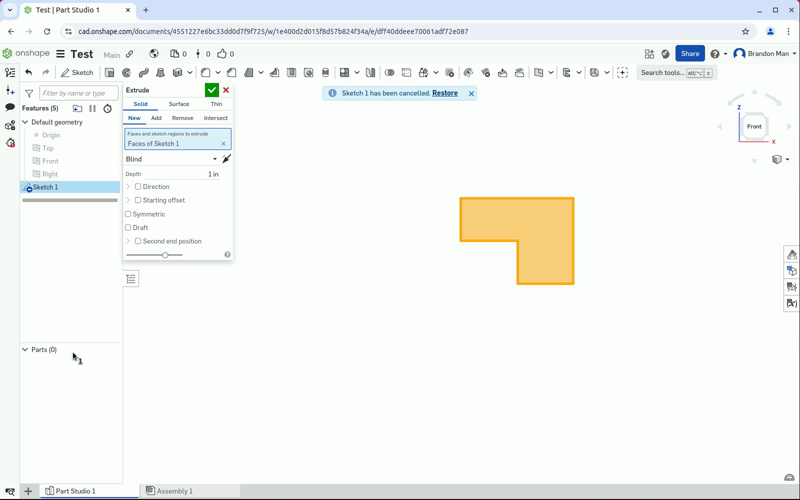
mouse_move(143, 106)
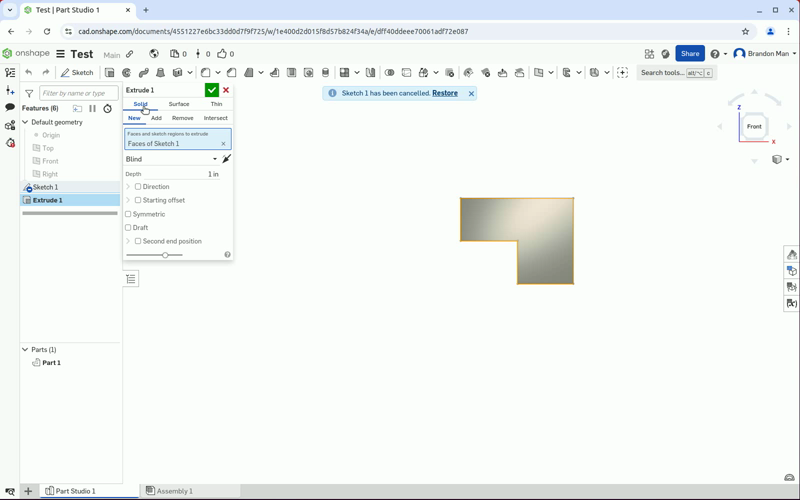
click(143, 106)
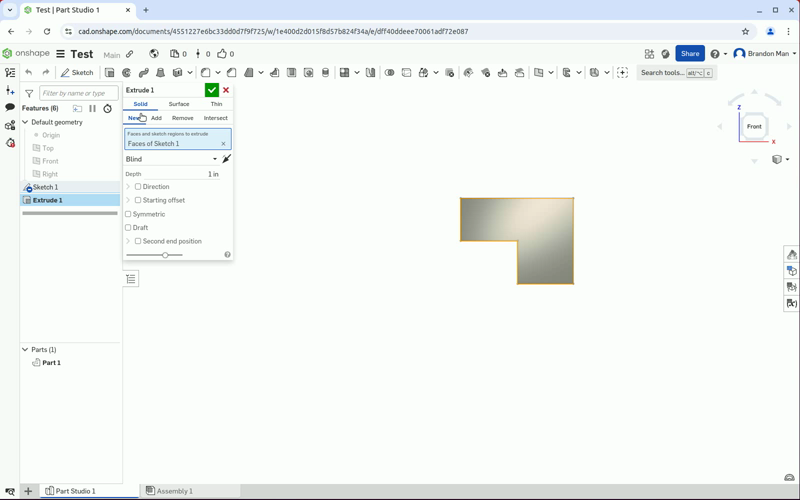
mouse_move(137, 120)
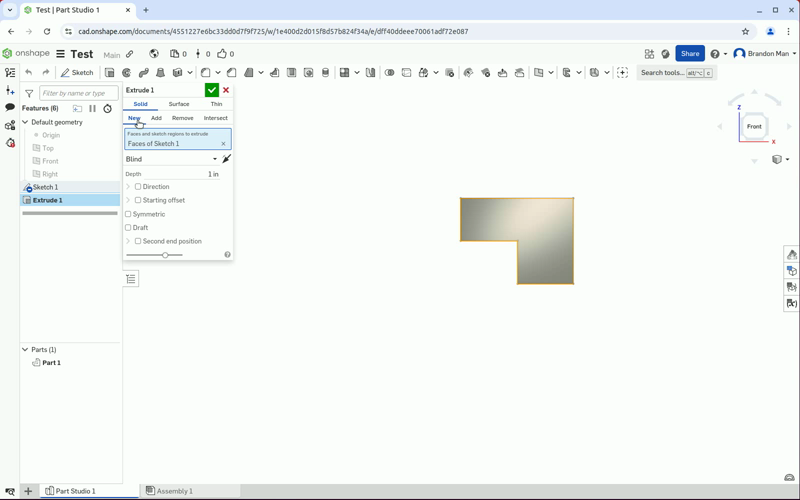
click(137, 120)
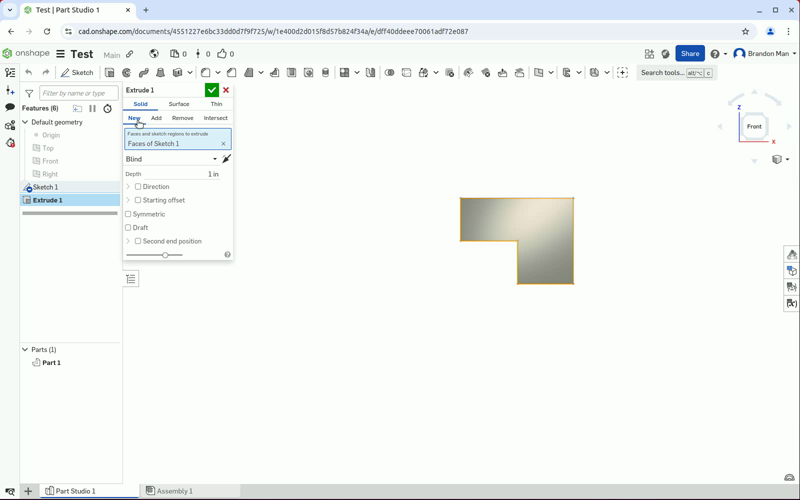
key(tab, 4)
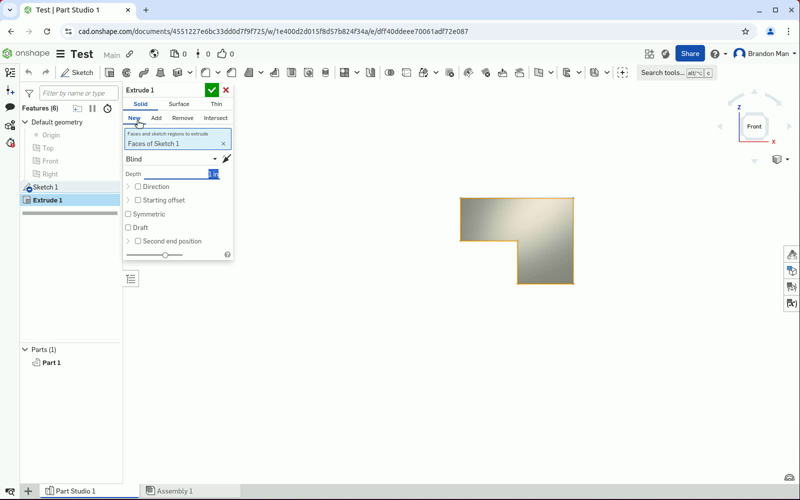
text(8.666)
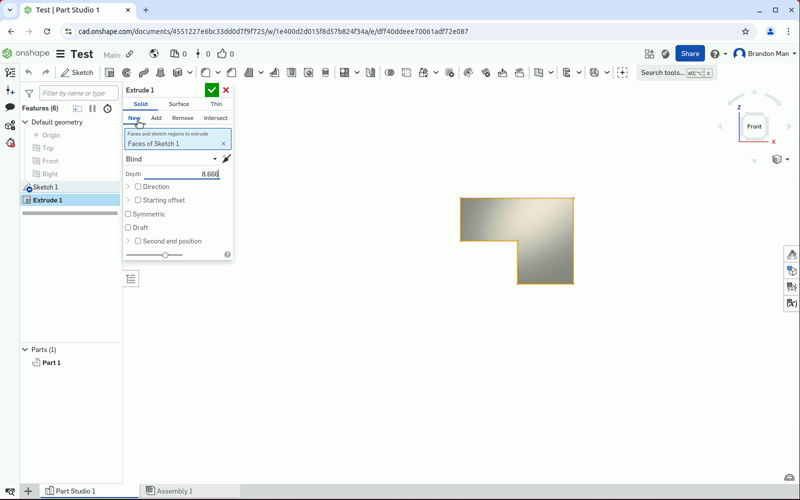
key(enter)
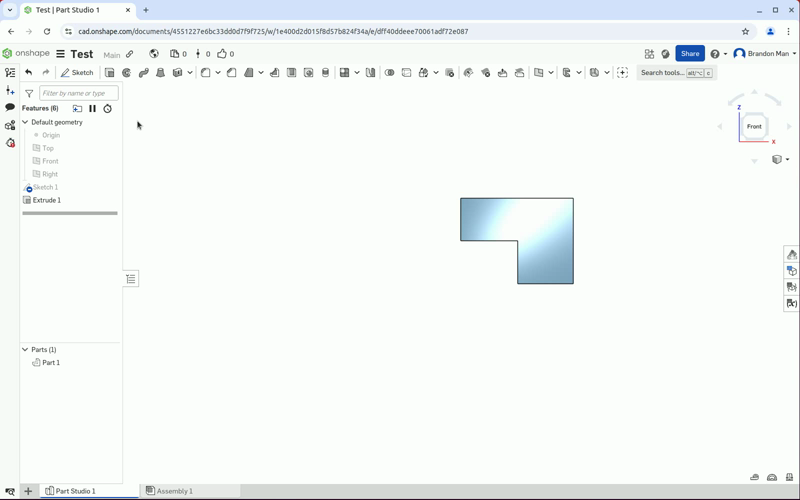
key(shift+h)
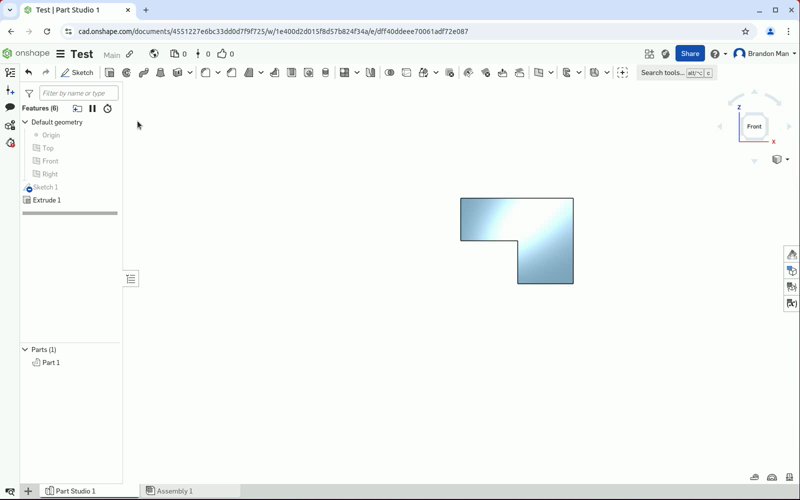
key(shift+h)
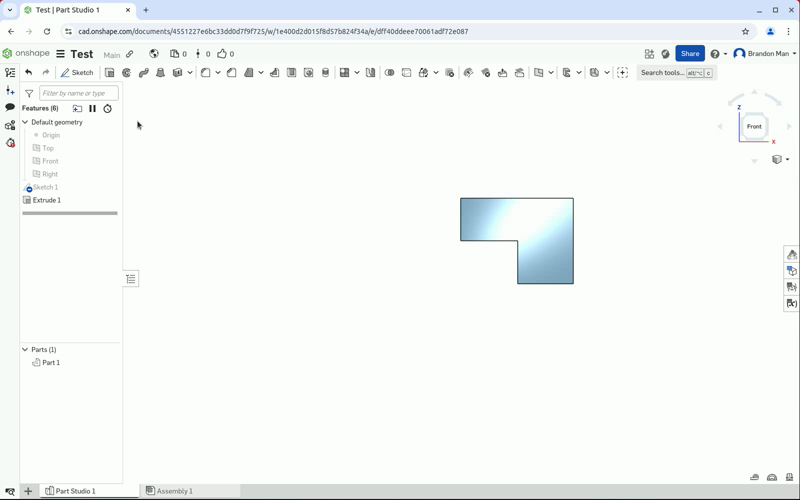
mouse_move(73, 189)
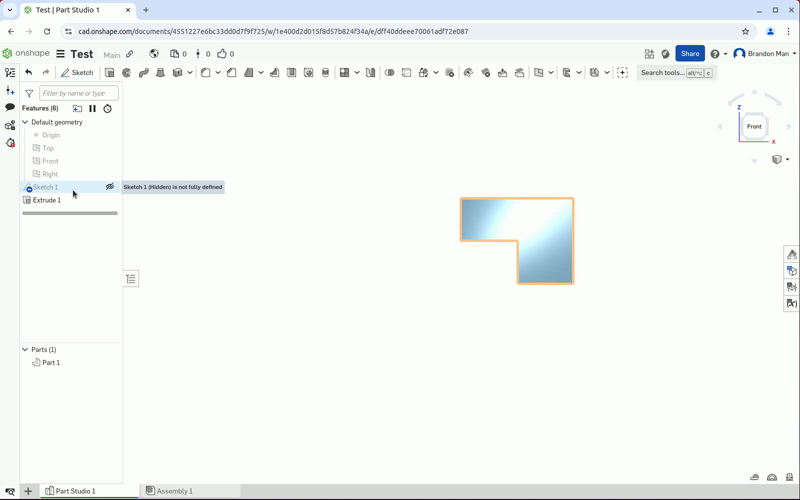
click(73, 189)
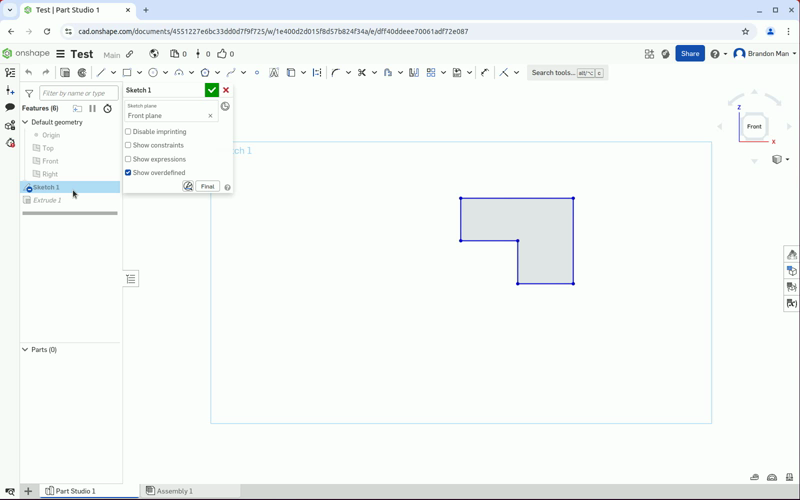
mouse_move(229, 92)
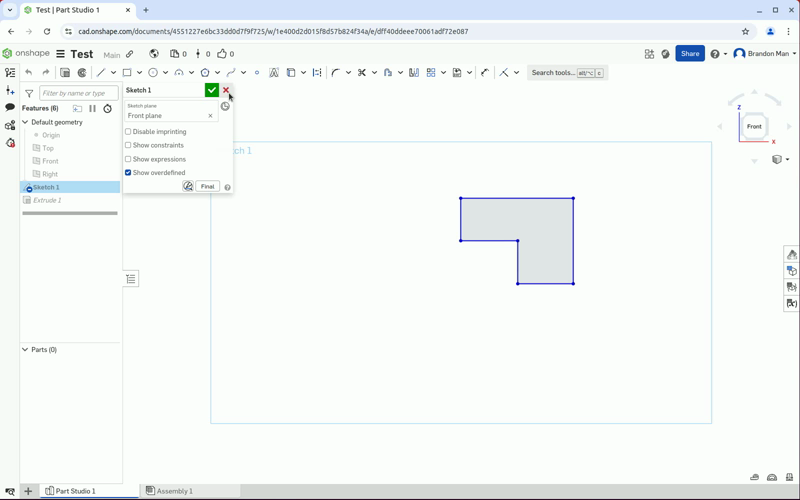
click(229, 92)
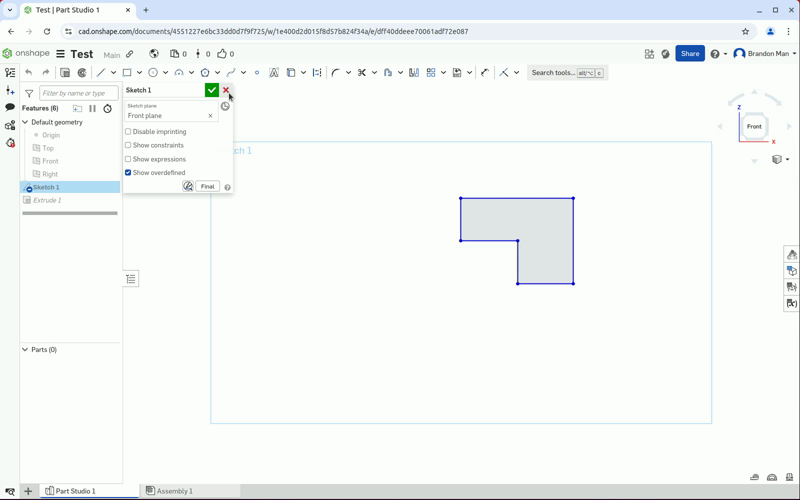
key(shift+s)
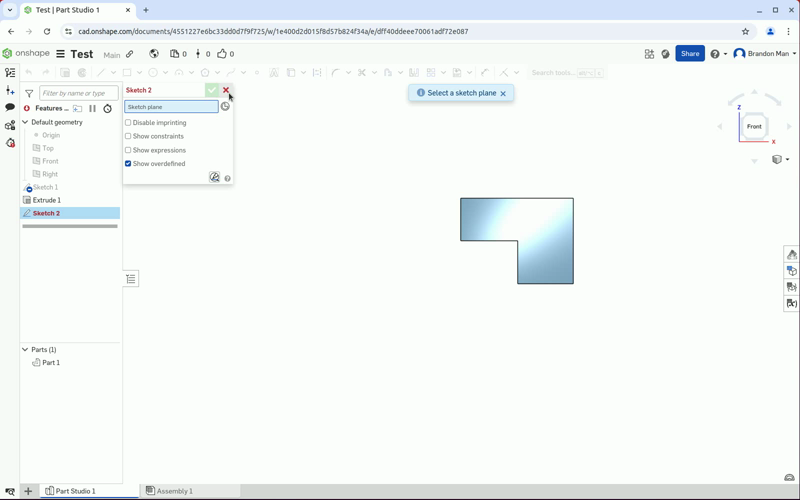
mouse_move(73, 163)
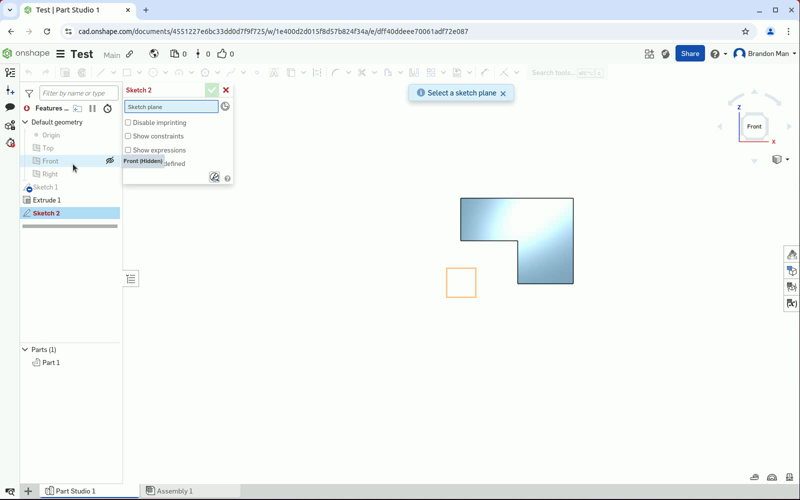
click(73, 163)
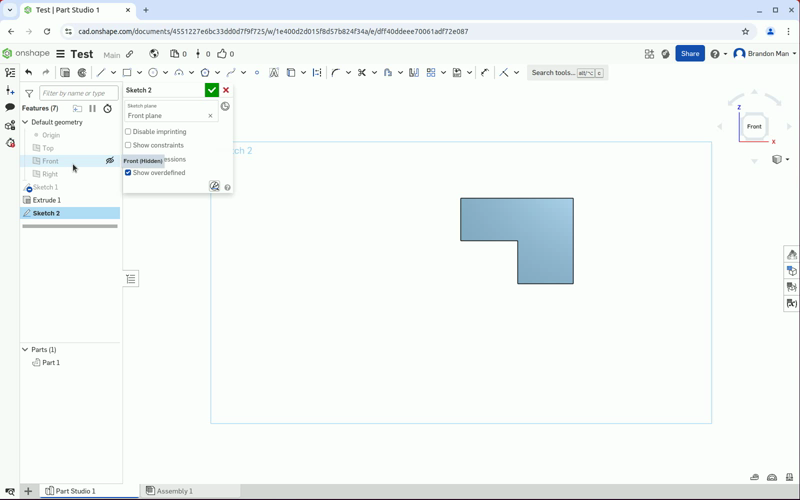
mouse_move(73, 352)
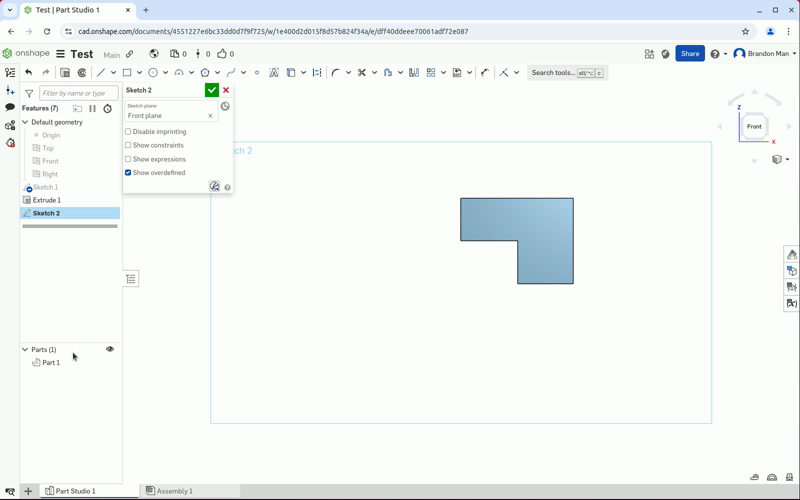
key(y)
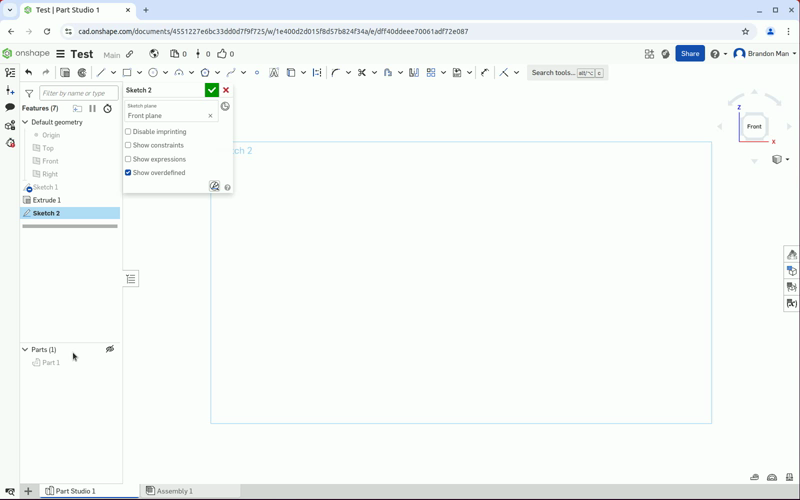
key(l)
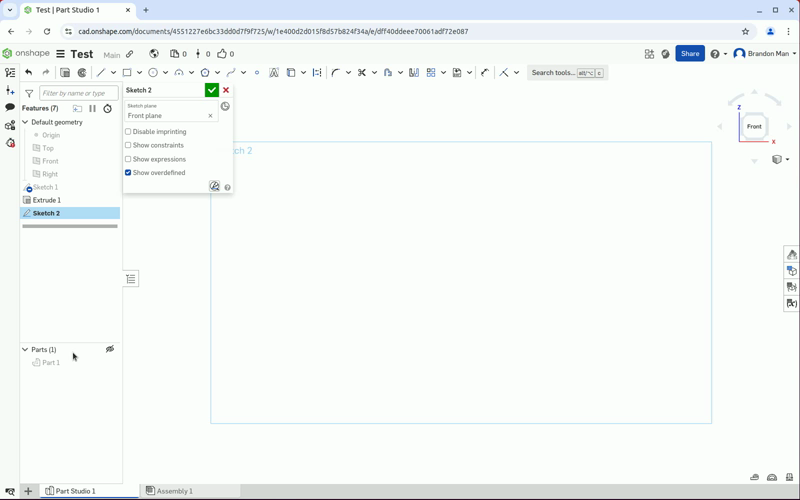
key_down(shift)
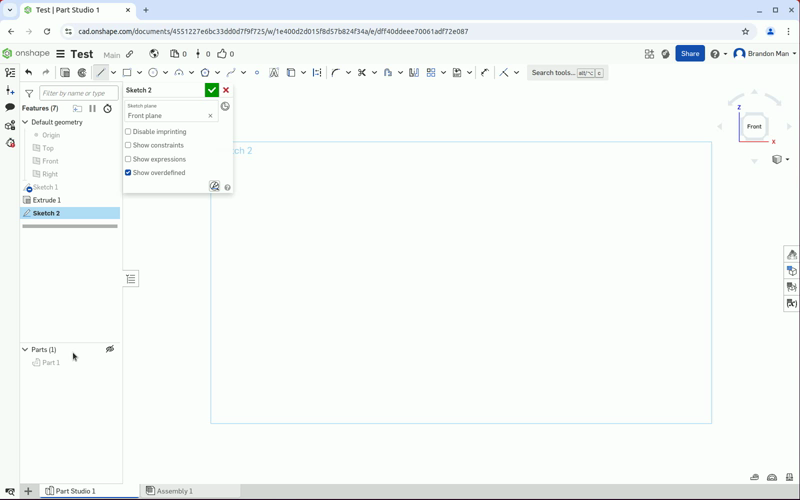
mouse_move(460, 282)
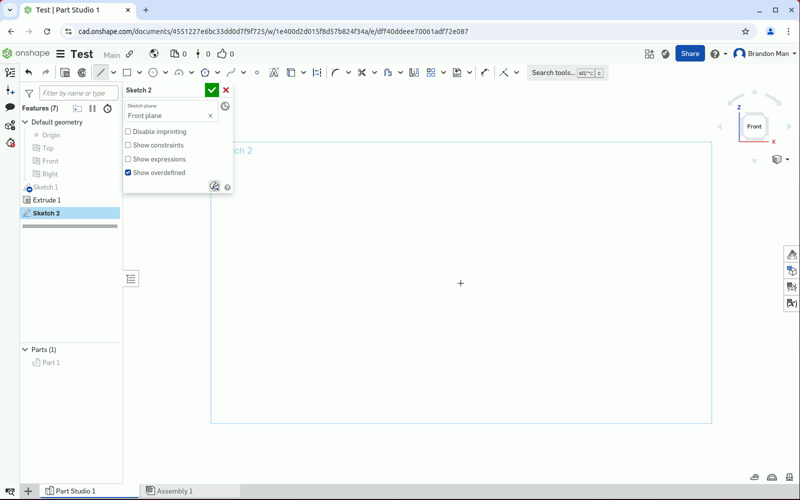
click(460, 282)
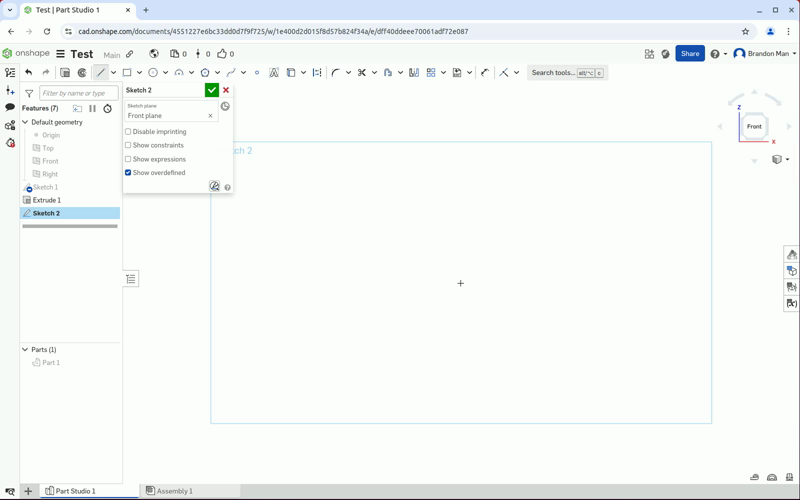
key_up(shift)
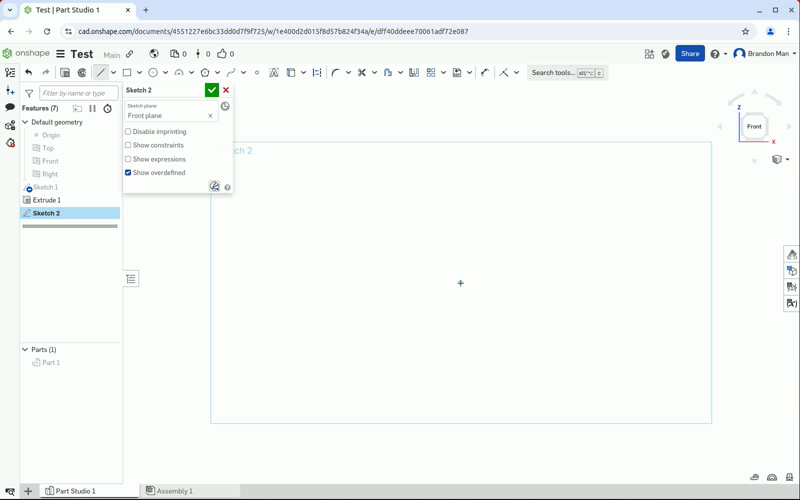
key_down(shift)
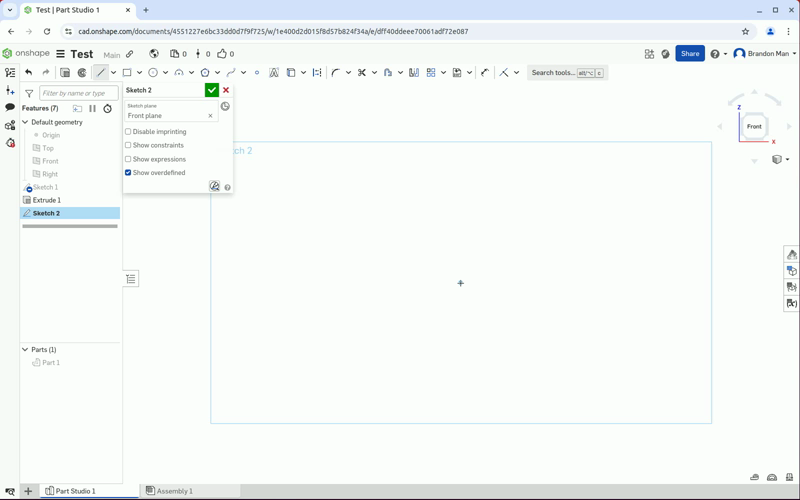
mouse_move(490, 282)
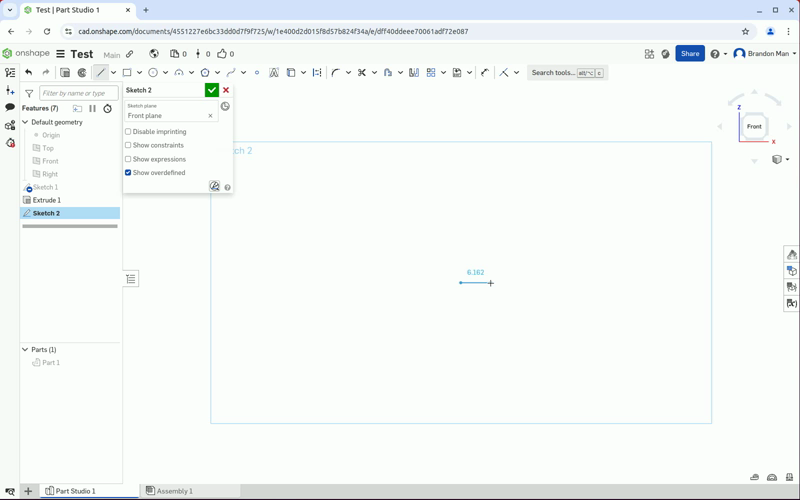
mouse_move(517, 282)
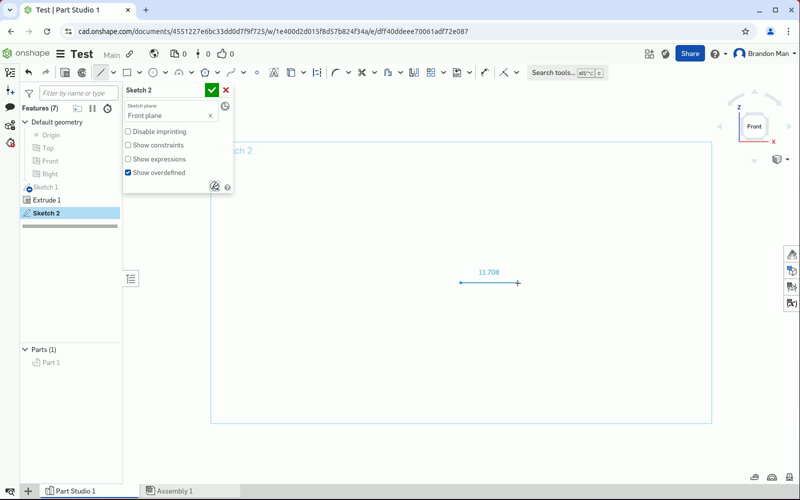
click(517, 282)
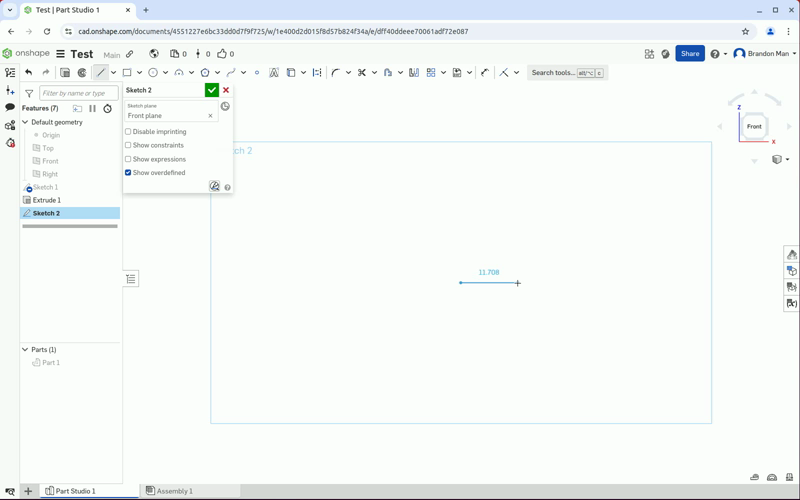
key_up(shift)
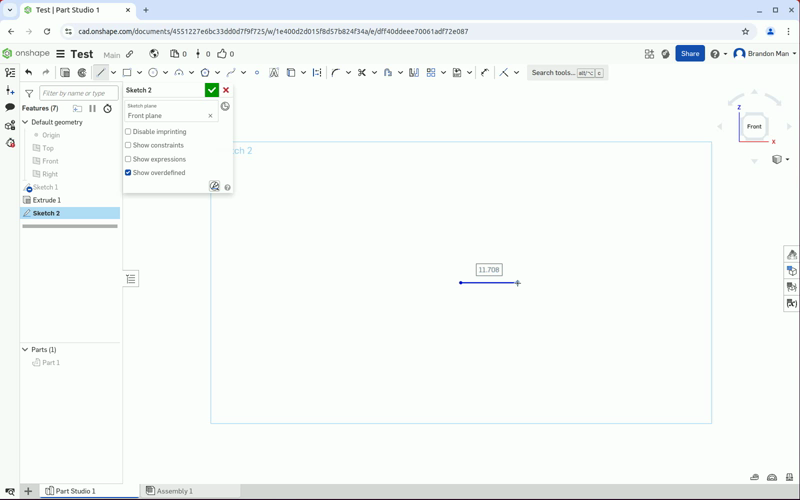
key_down(shift)
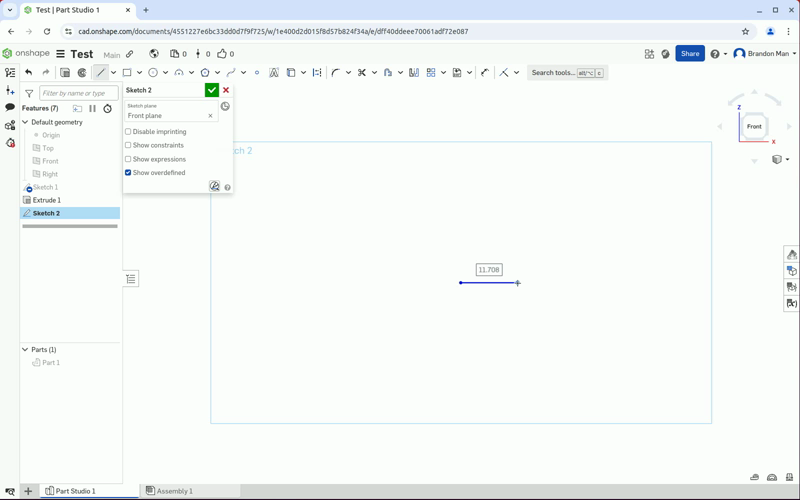
mouse_move(547, 282)
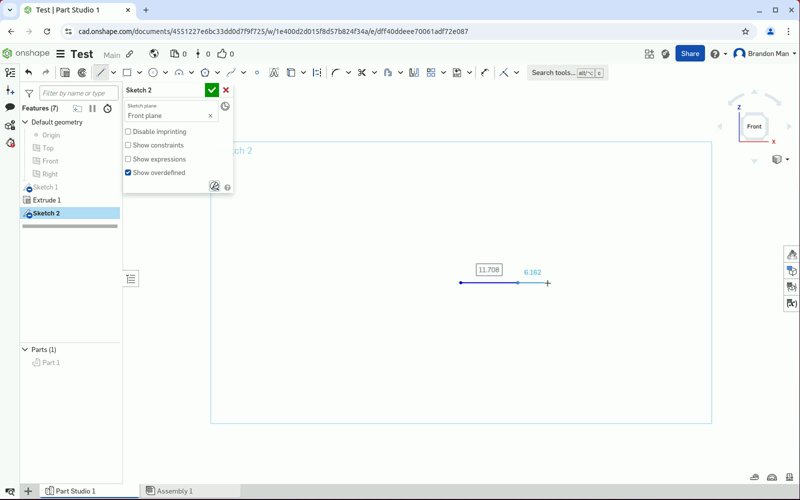
mouse_move(517, 240)
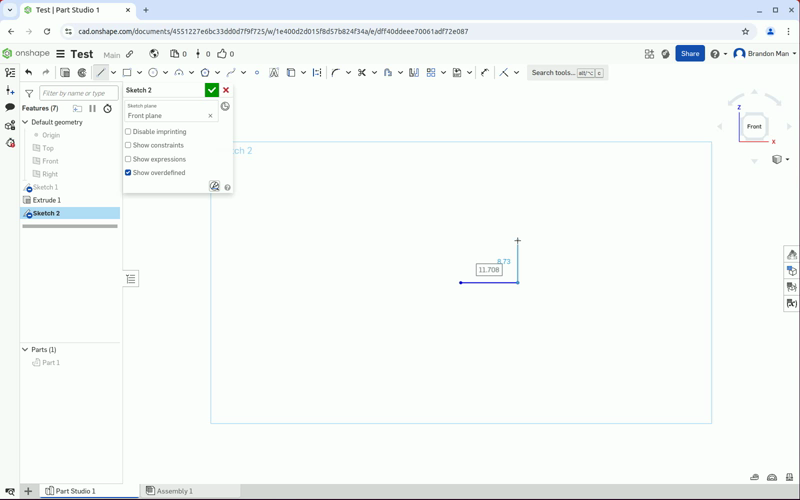
click(517, 240)
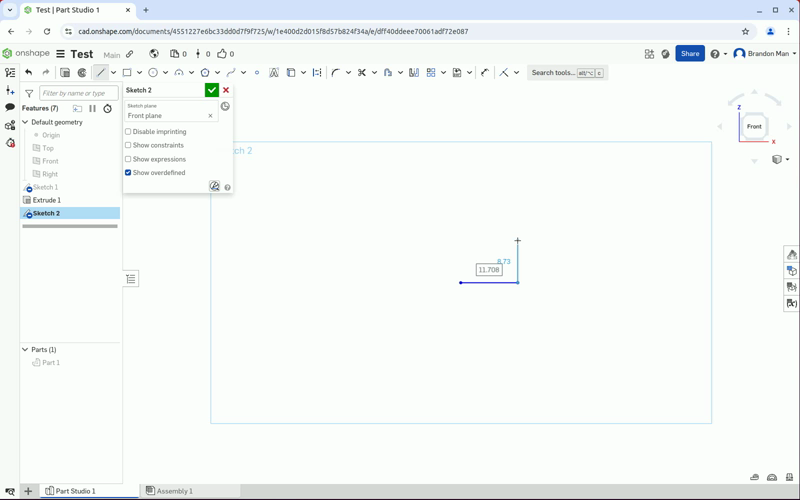
key_up(shift)
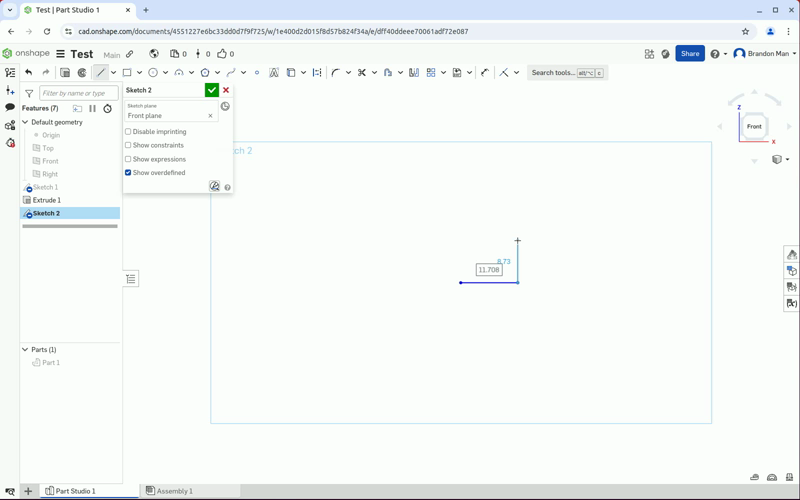
key_down(shift)
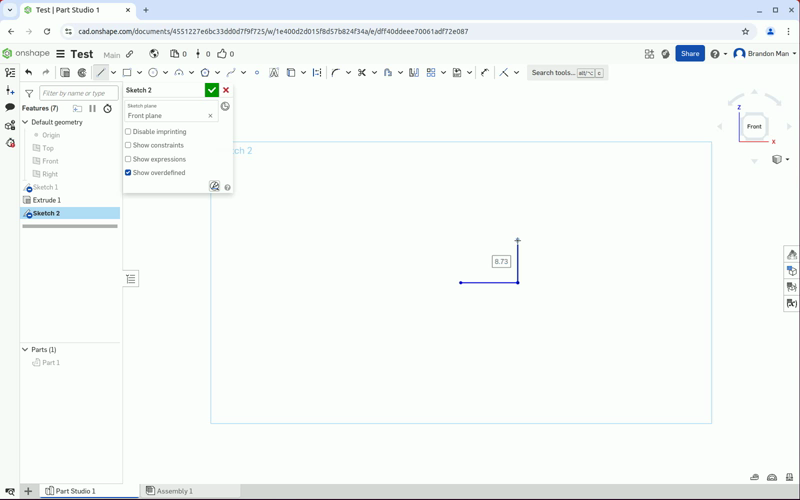
mouse_move(547, 240)
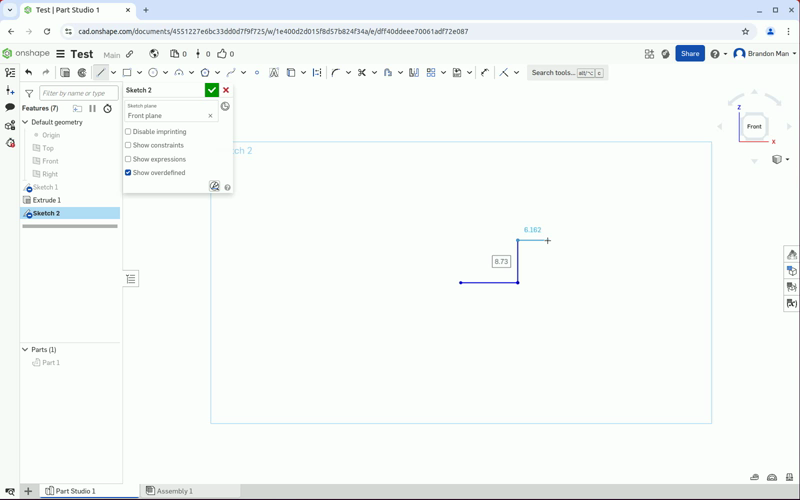
mouse_move(460, 240)
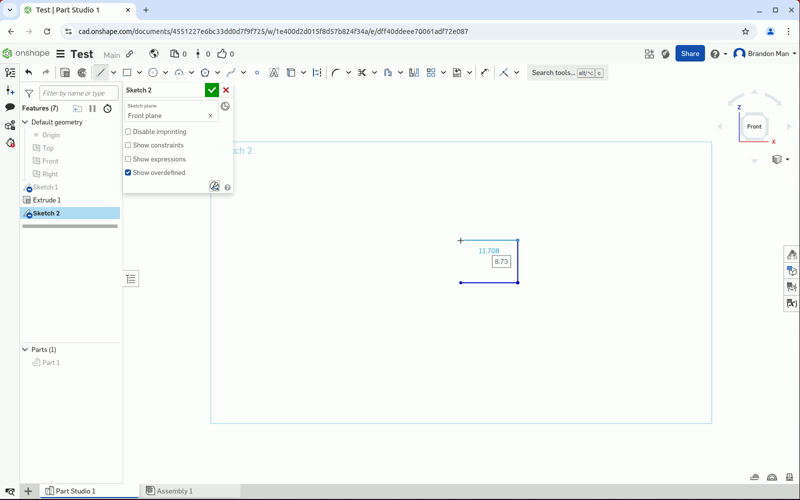
click(460, 240)
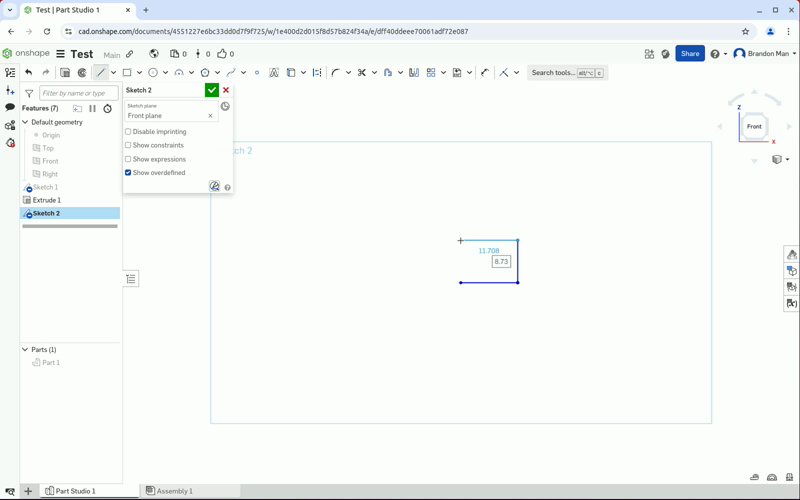
key_up(shift)
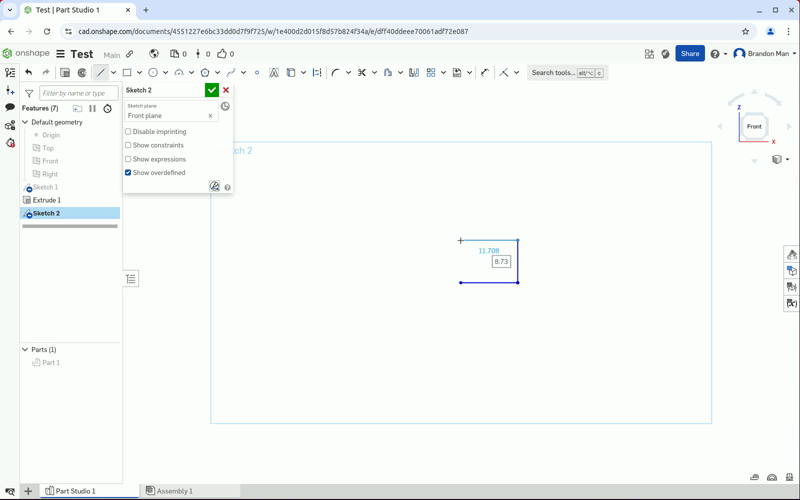
mouse_move(490, 240)
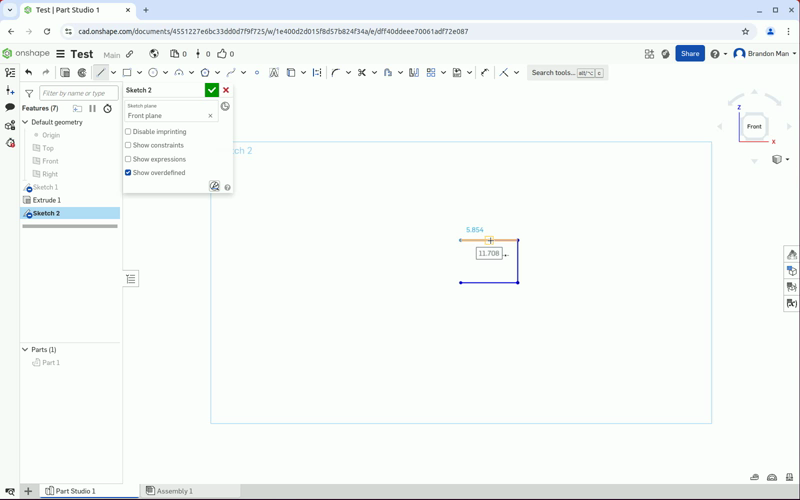
key_down(shift)
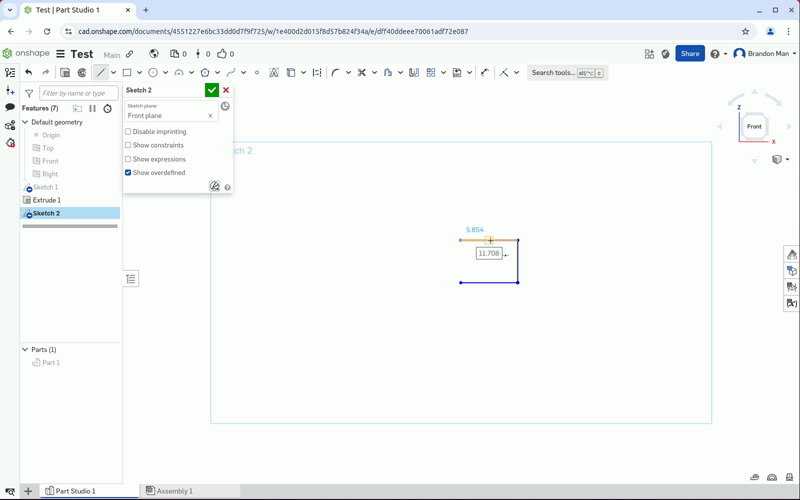
mouse_move(460, 282)
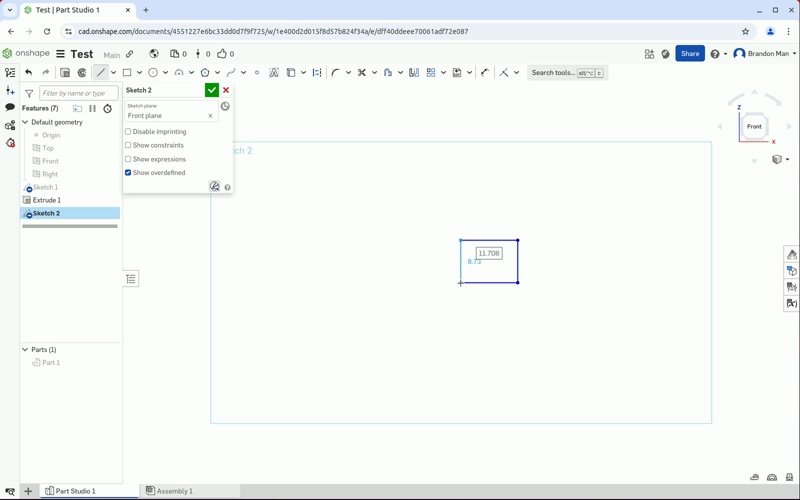
key_up(shift)
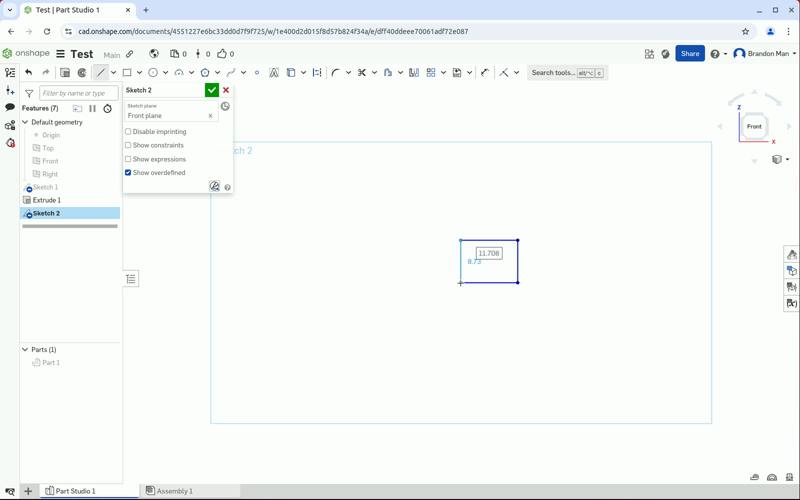
click(460, 282)
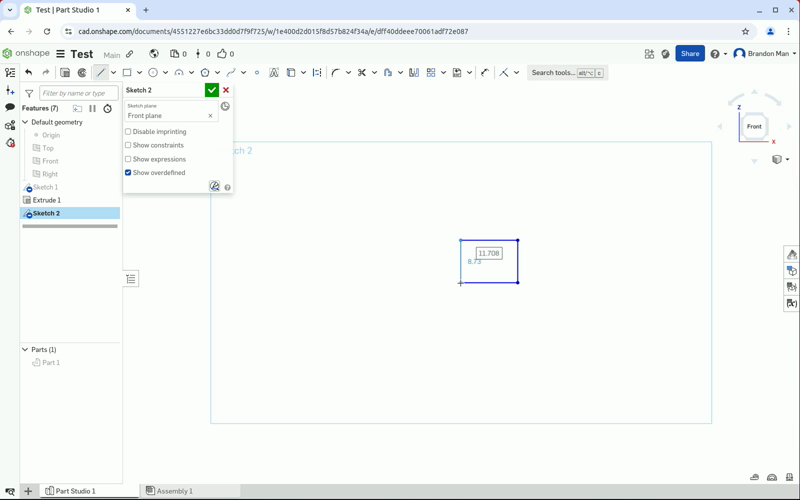
key(esc)
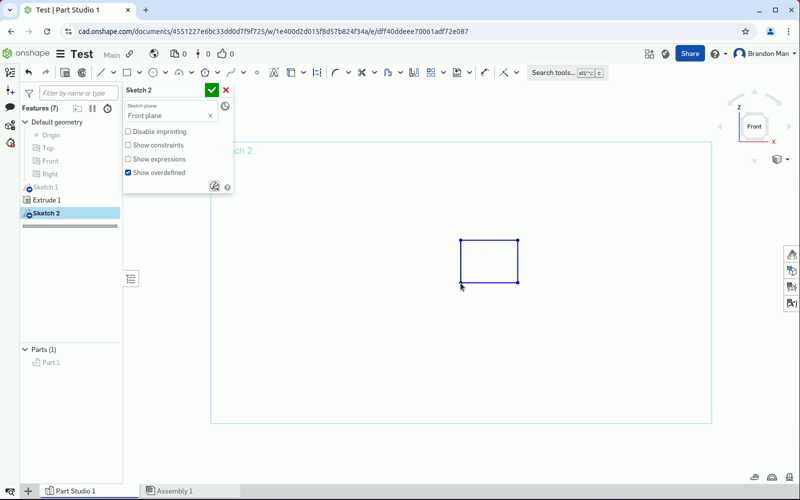
mouse_move(472, 244)
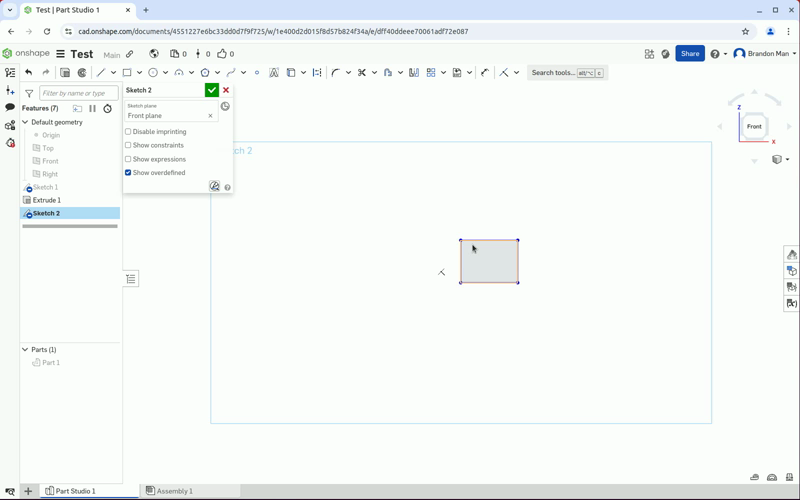
click(472, 244)
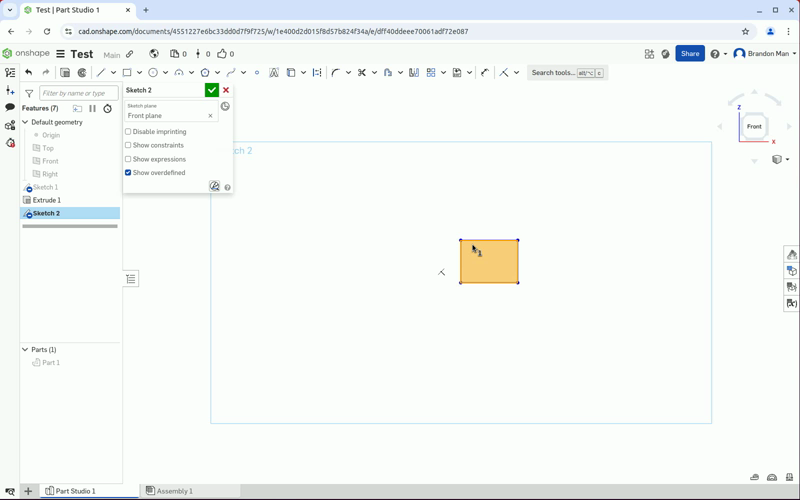
mouse_move(73, 352)
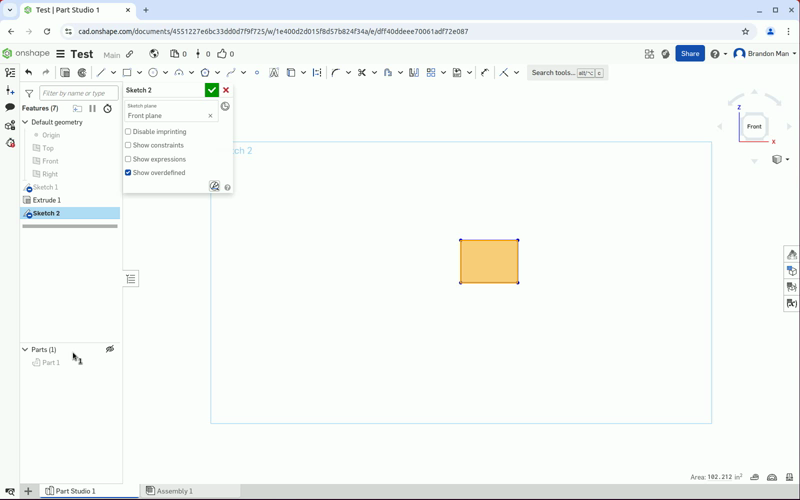
key(shift+y)
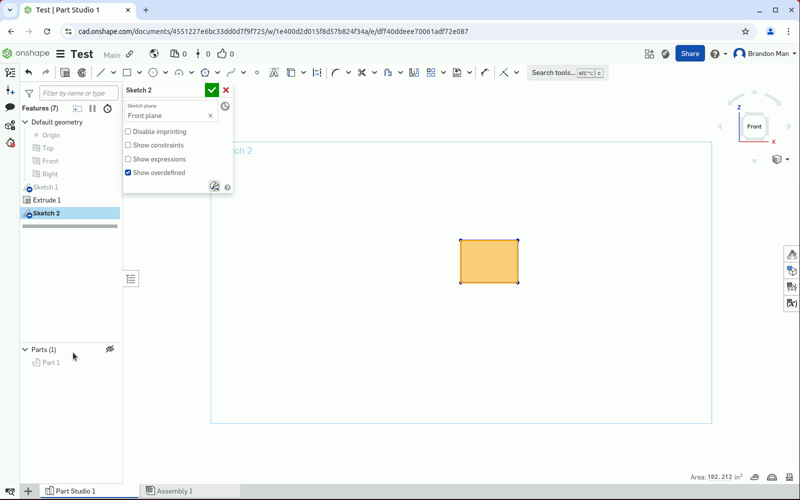
key(shift+e)
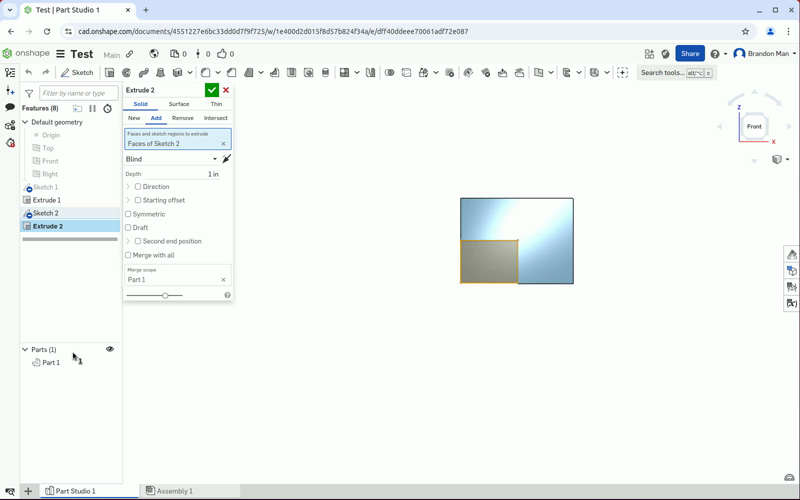
mouse_move(143, 106)
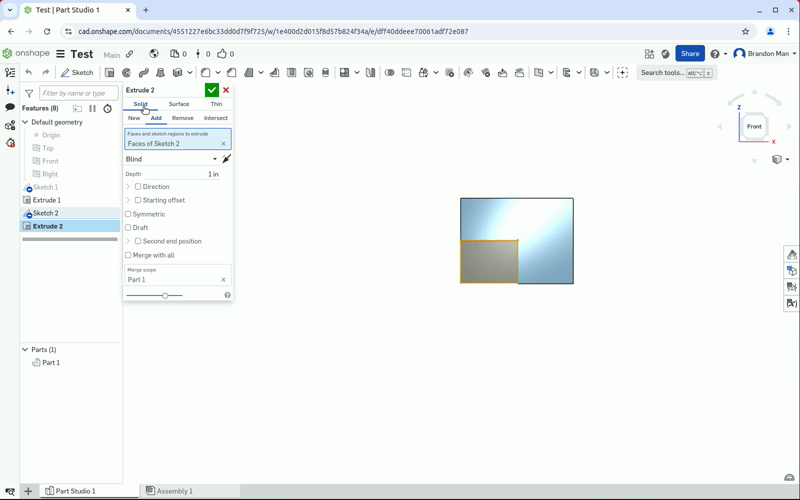
click(143, 106)
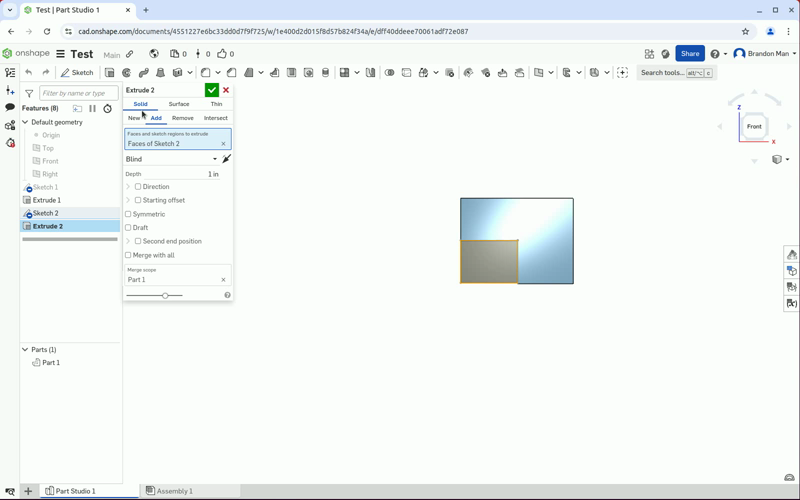
mouse_move(137, 120)
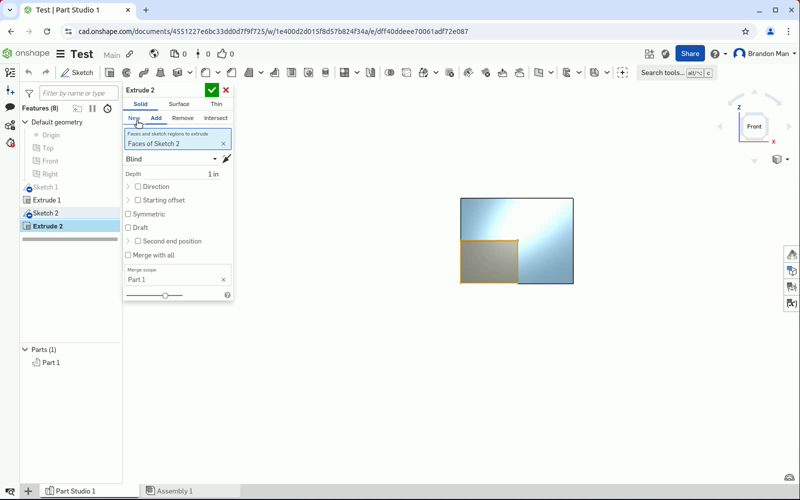
click(137, 120)
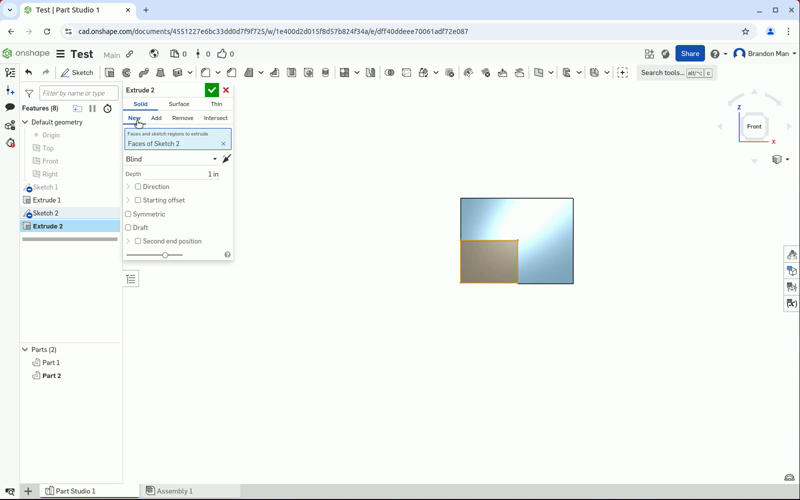
key(tab, 4)
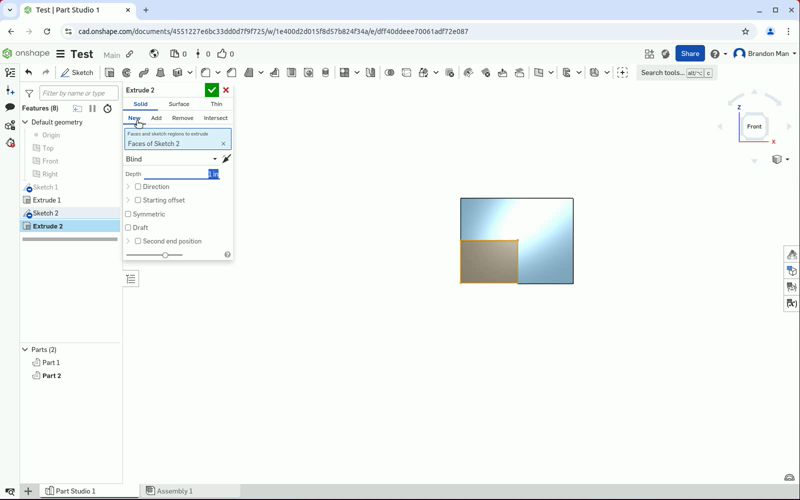
text(8.666)
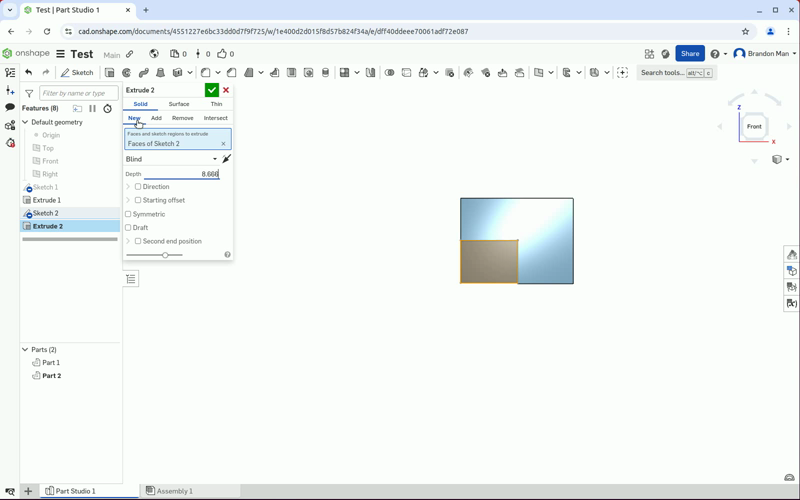
key(enter)
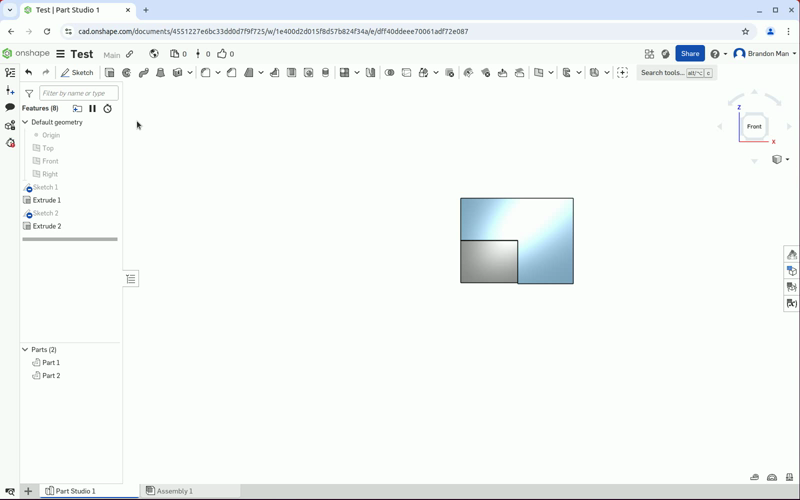
key(shift+h)
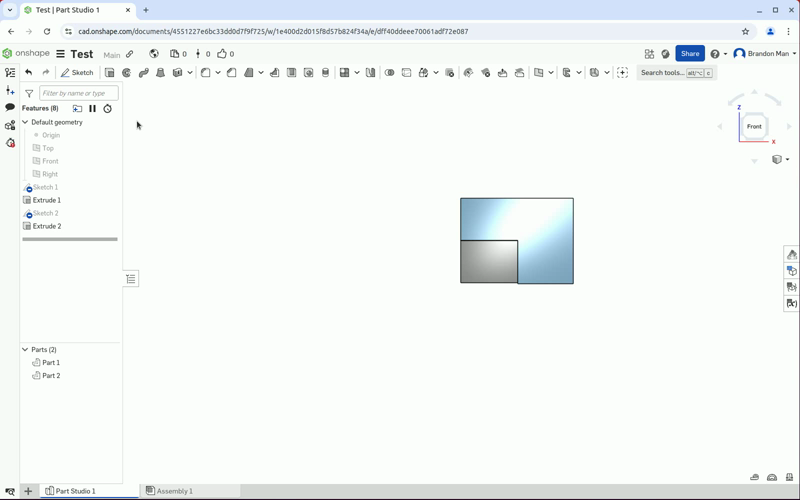
key(shift+h)
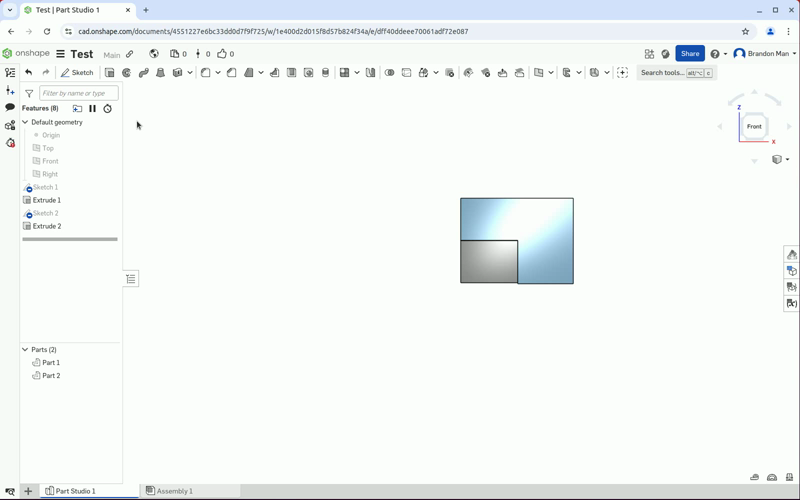
mouse_move(73, 189)
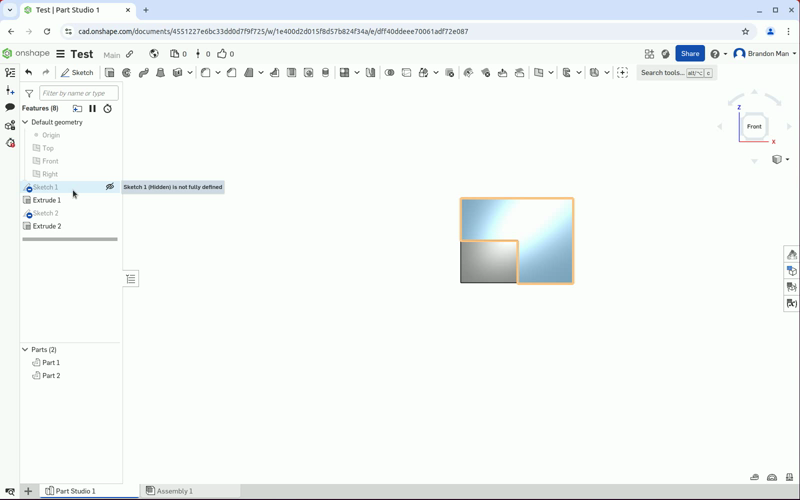
click(73, 189)
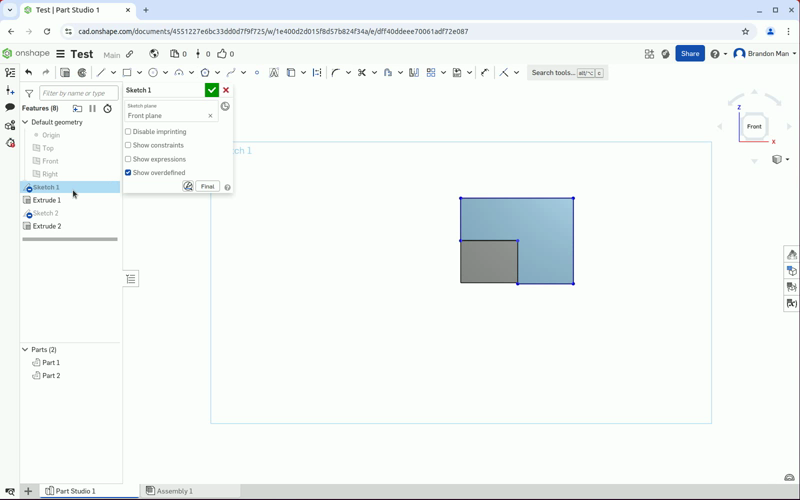
mouse_move(229, 92)
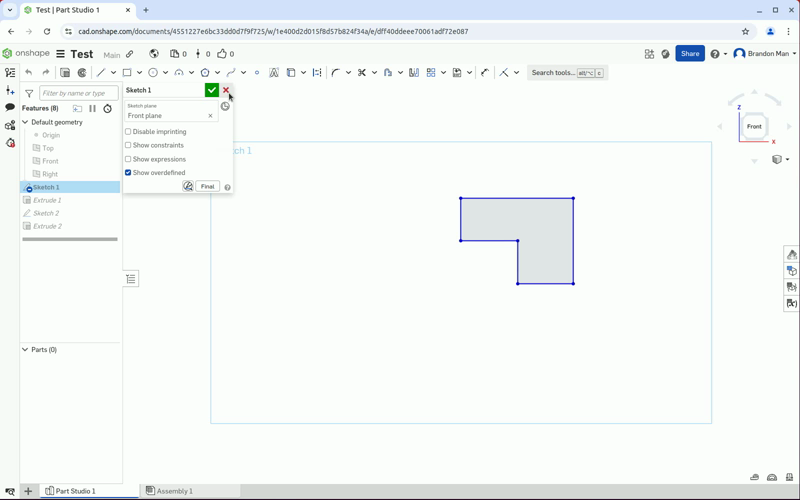
click(229, 92)
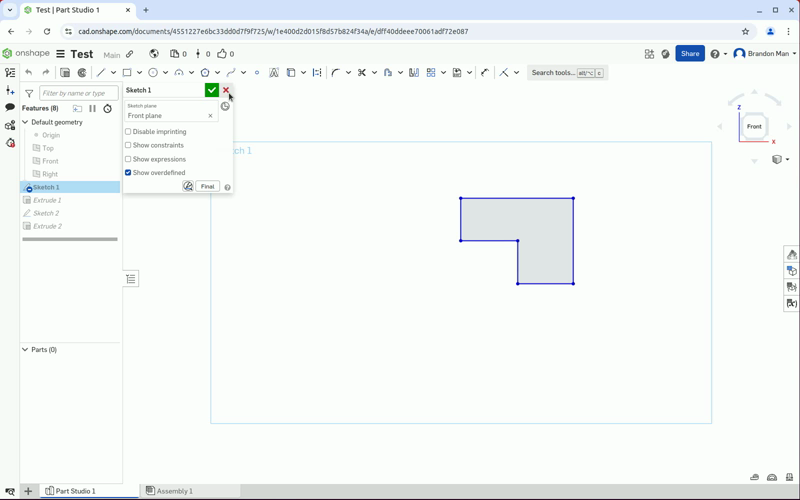
key(shift+s)
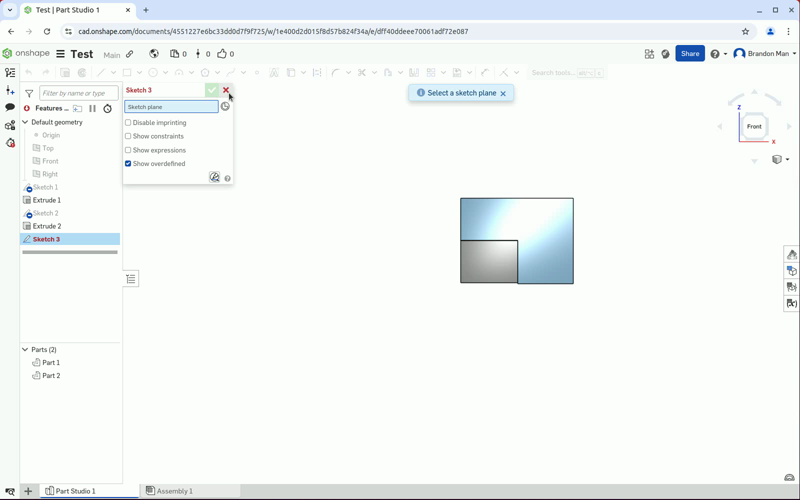
mouse_move(73, 163)
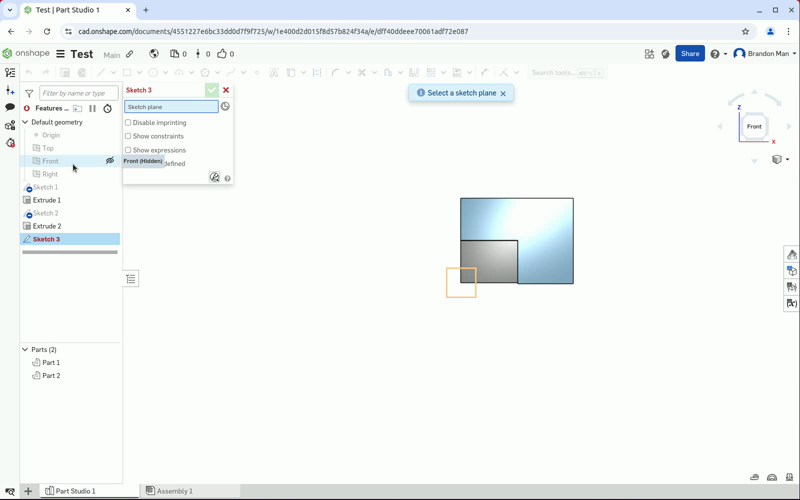
click(73, 163)
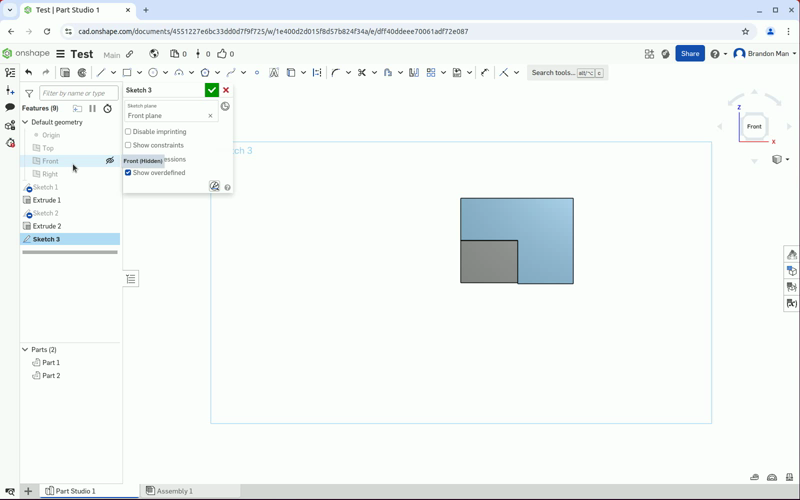
mouse_move(73, 352)
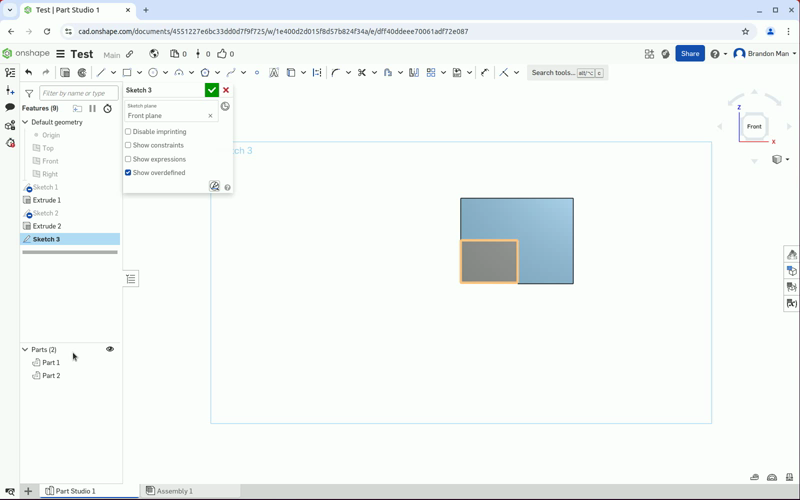
key(y)
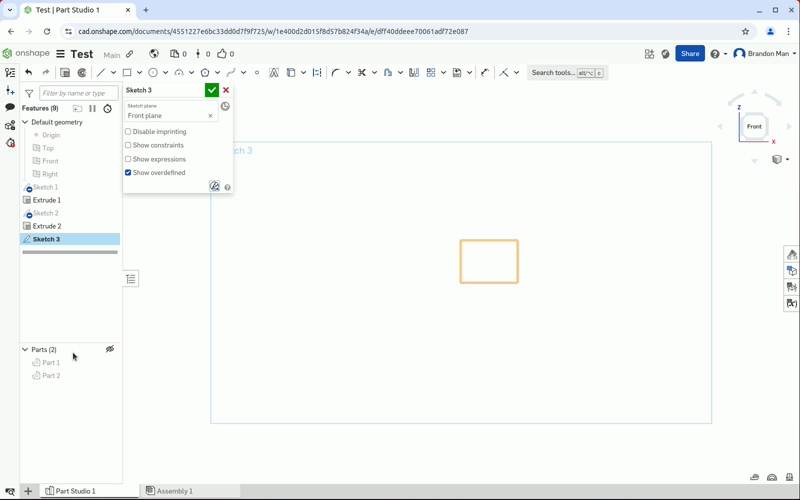
key(l)
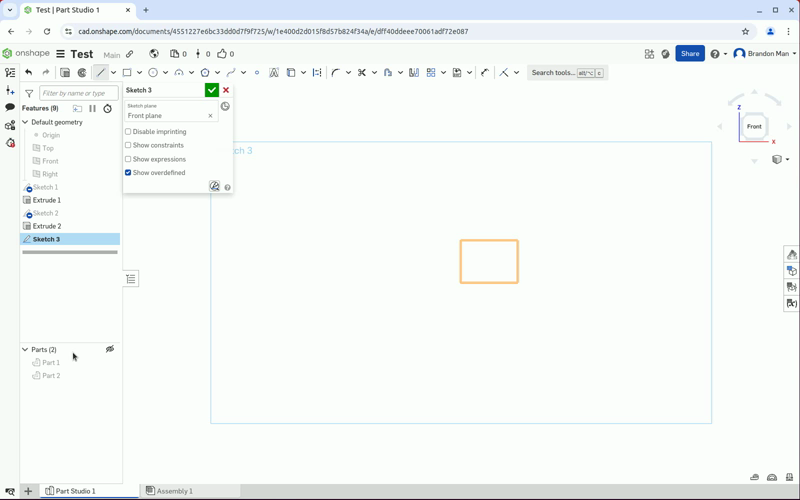
key_down(shift)
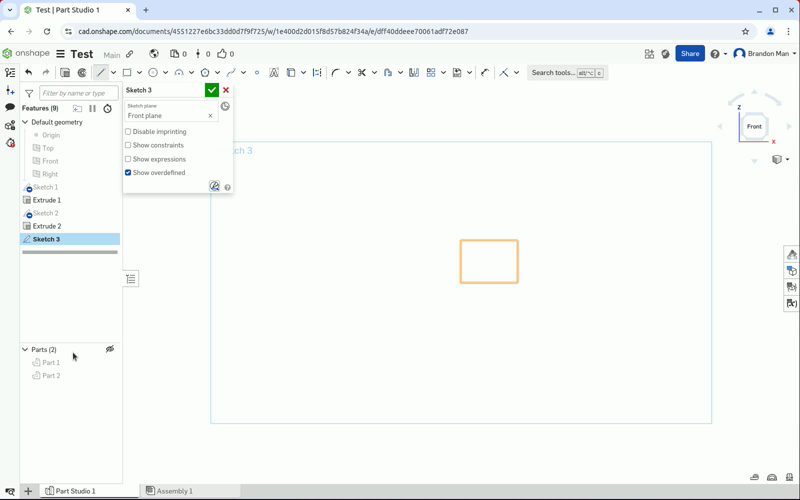
mouse_move(460, 282)
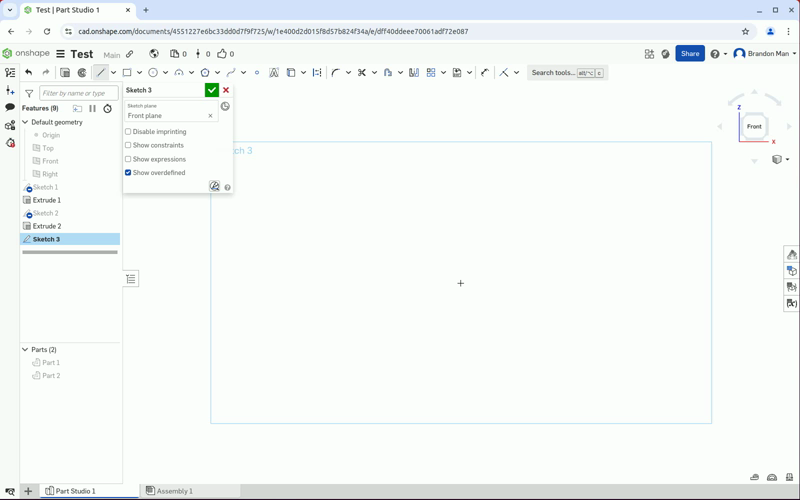
click(460, 282)
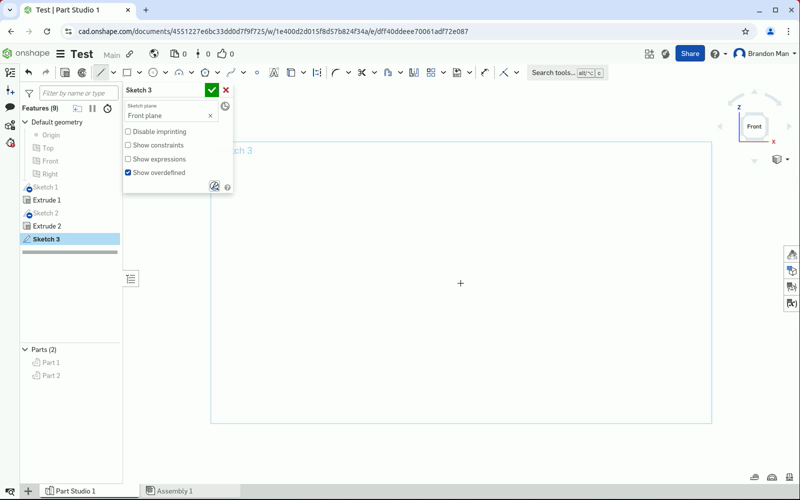
key_up(shift)
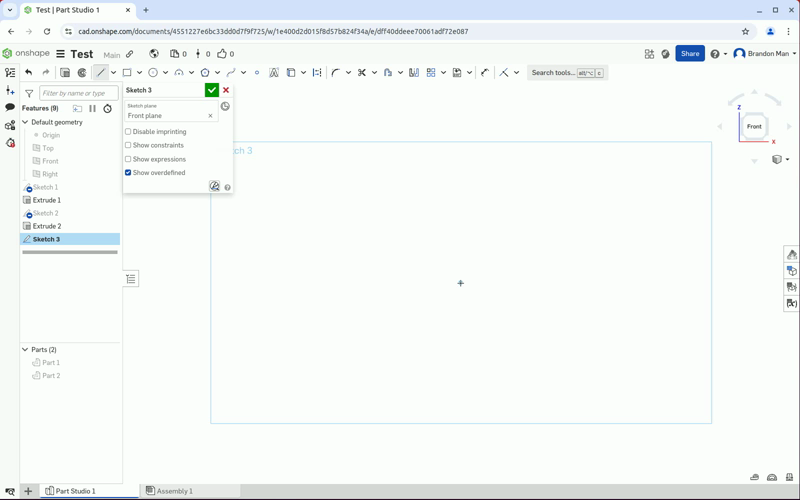
key_down(shift)
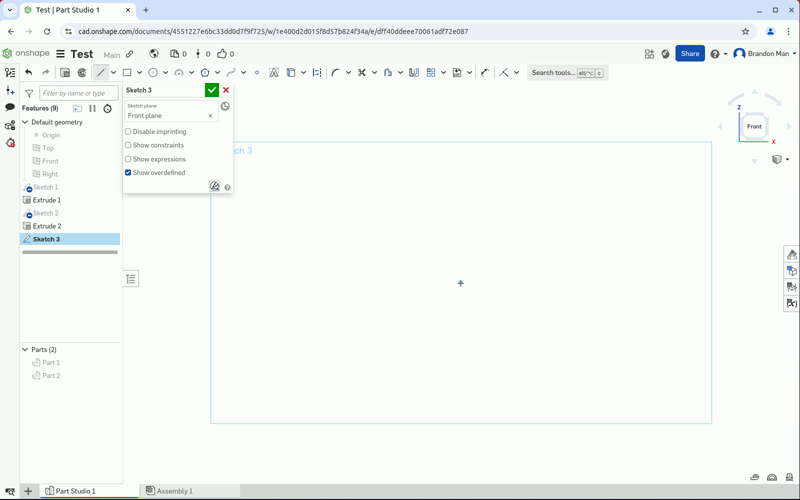
mouse_move(490, 282)
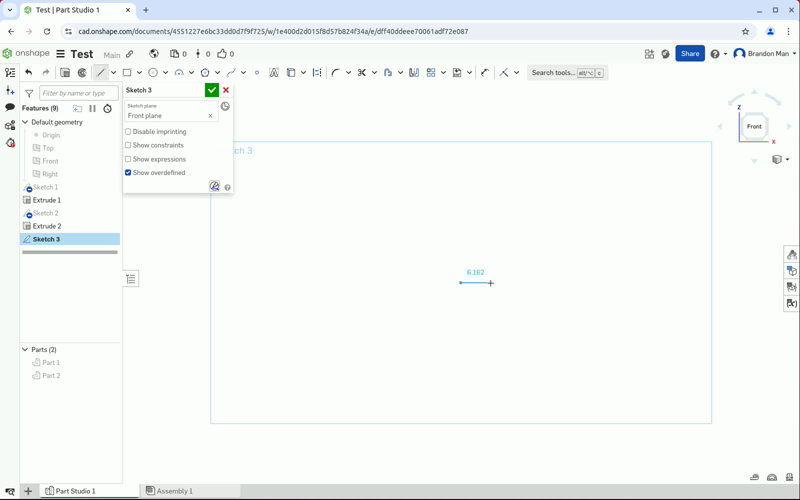
mouse_move(517, 282)
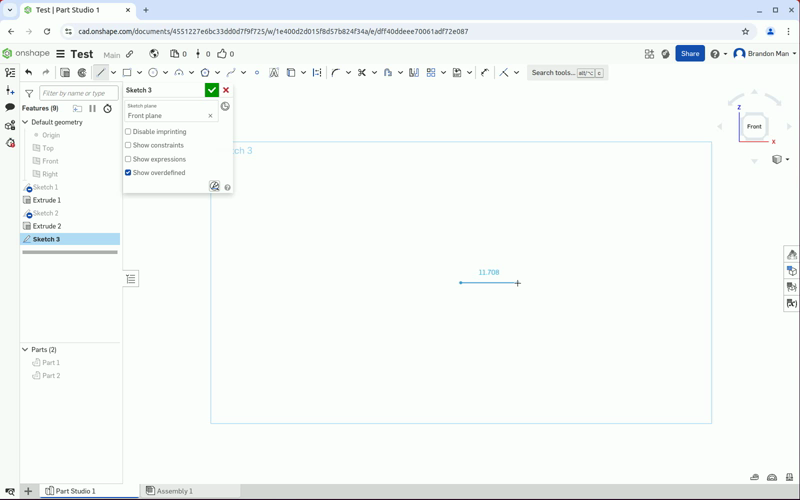
click(517, 282)
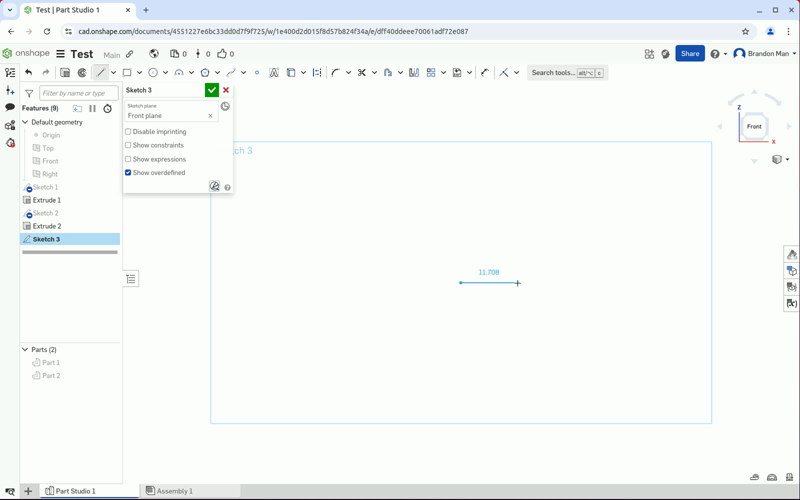
key_up(shift)
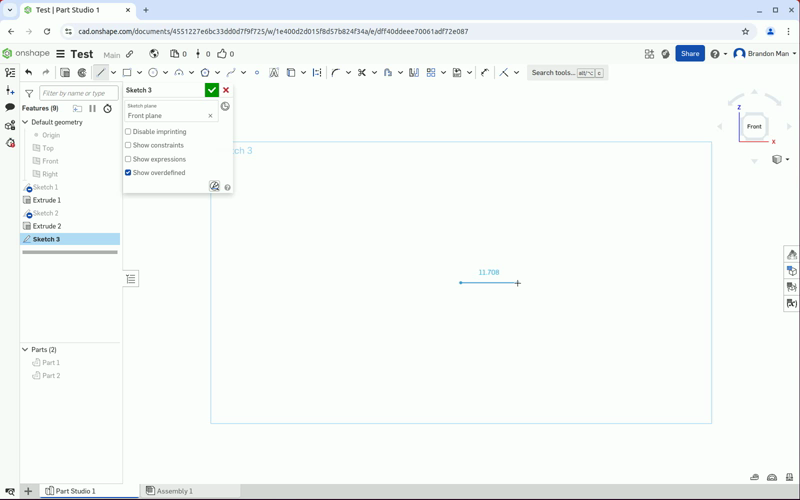
key_down(shift)
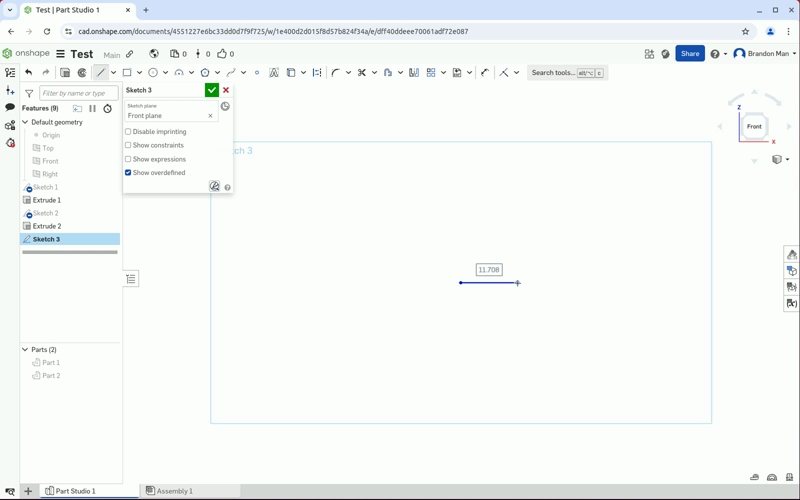
mouse_move(547, 282)
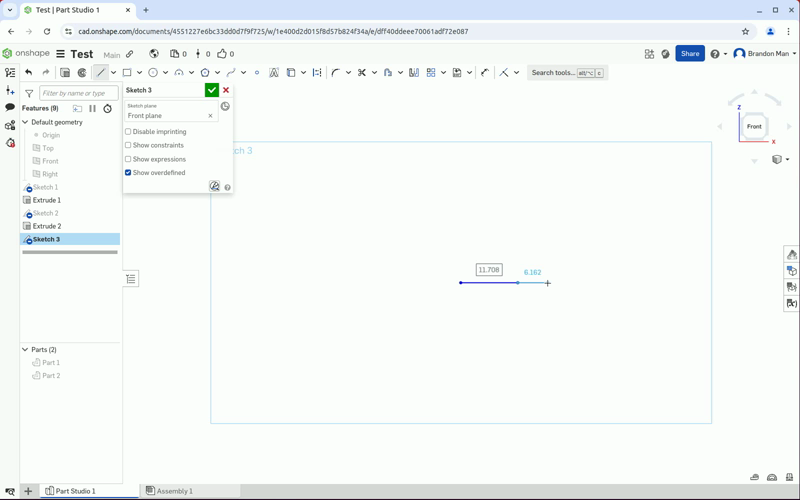
mouse_move(517, 240)
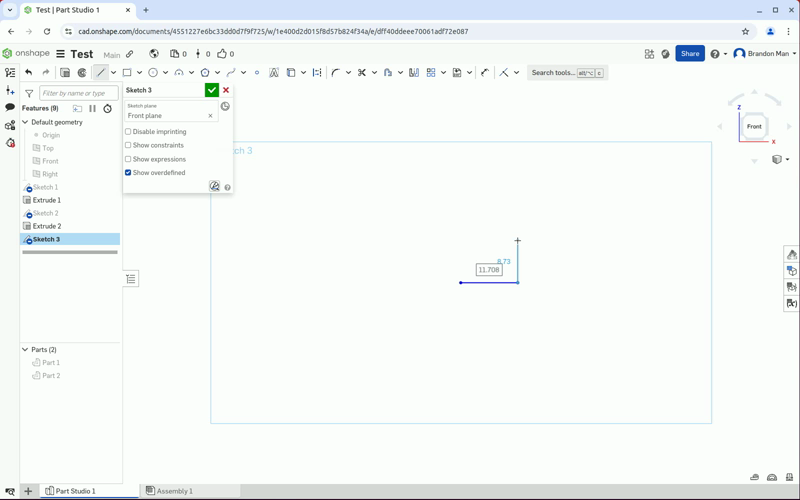
click(517, 240)
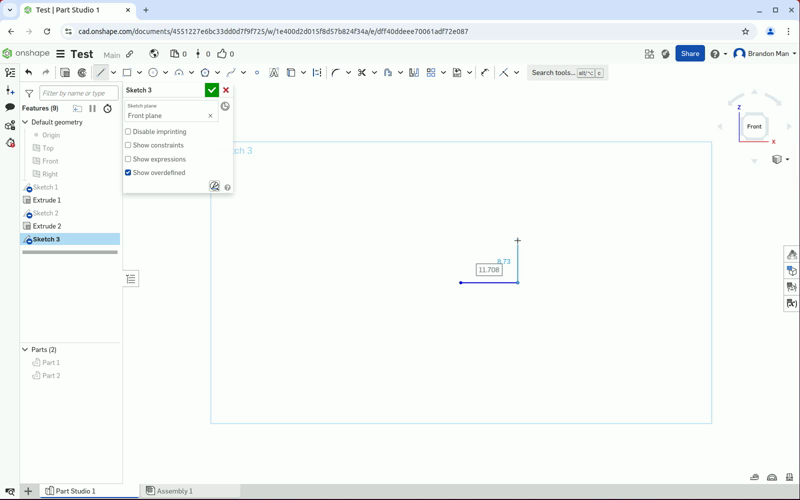
key_up(shift)
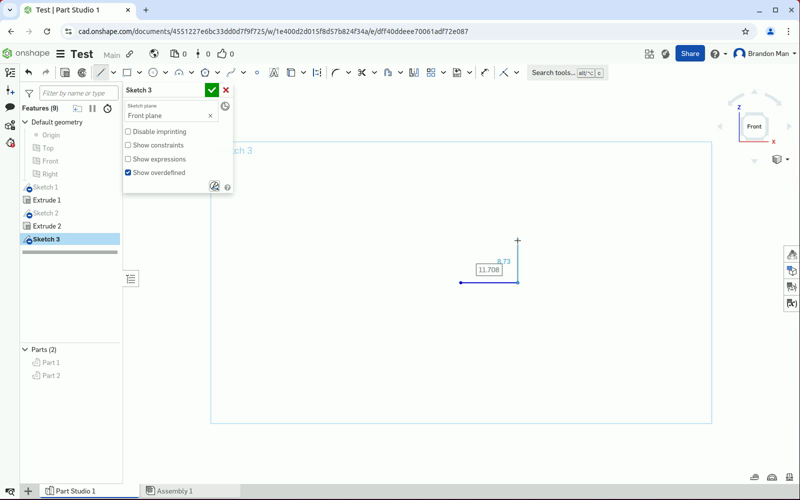
key_down(shift)
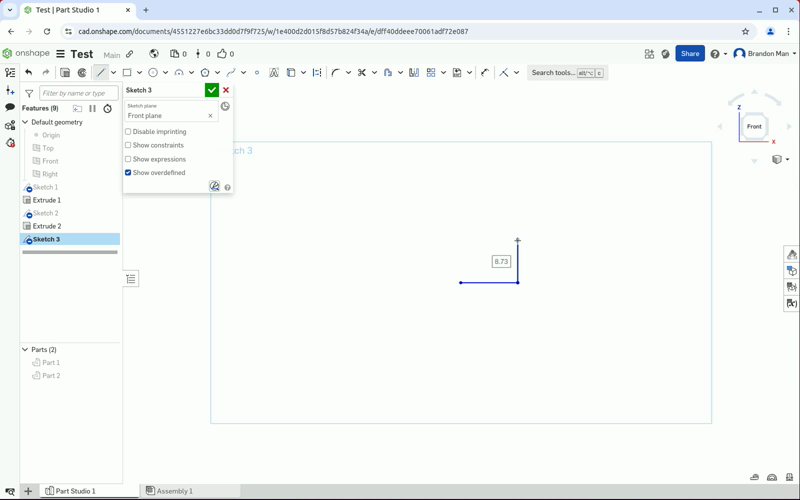
mouse_move(547, 240)
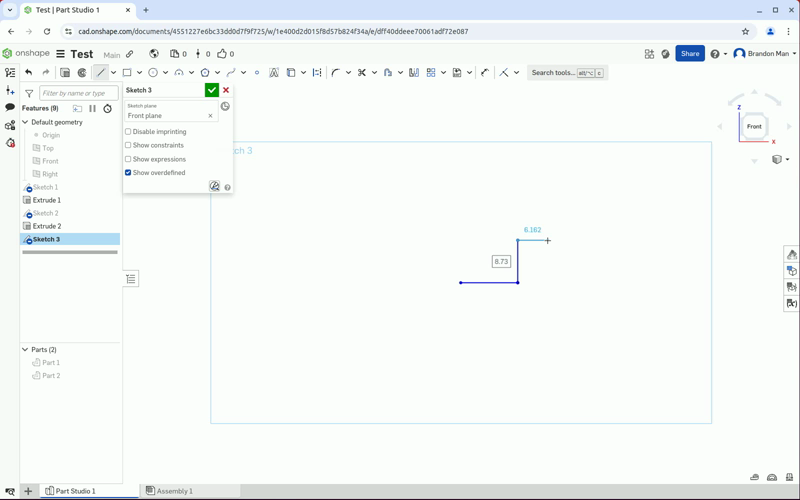
mouse_move(460, 240)
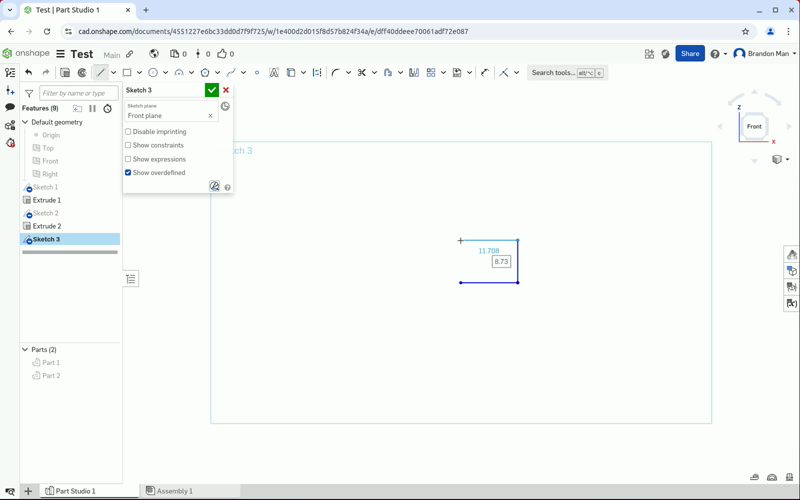
click(460, 240)
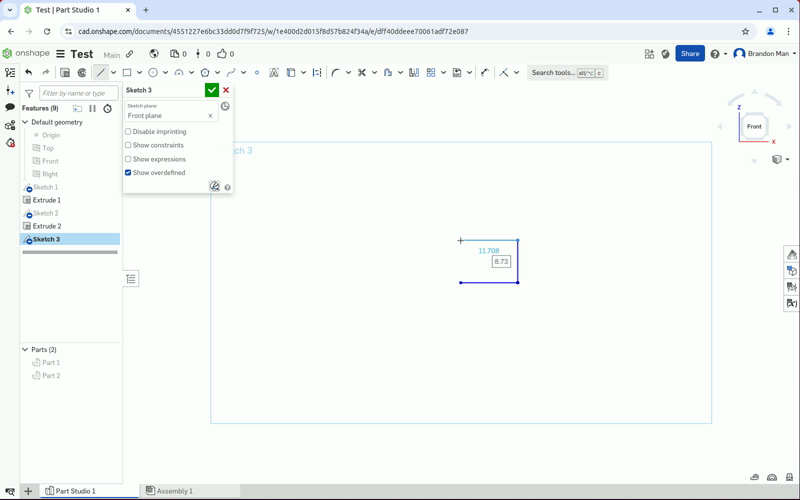
key_up(shift)
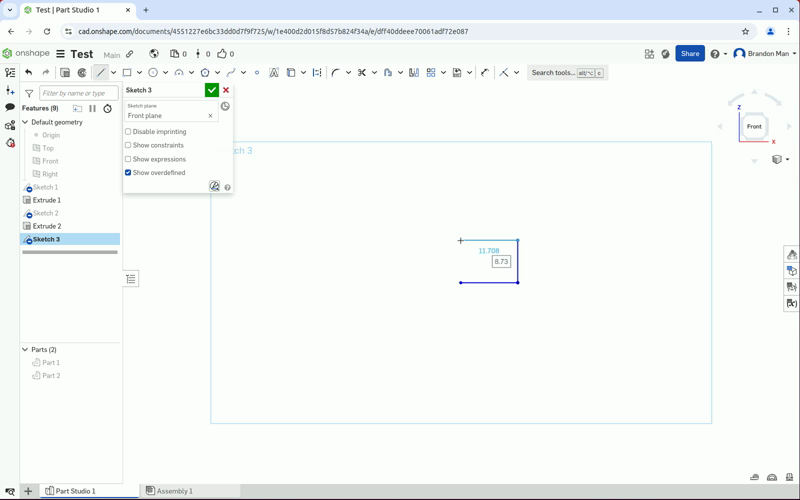
mouse_move(490, 240)
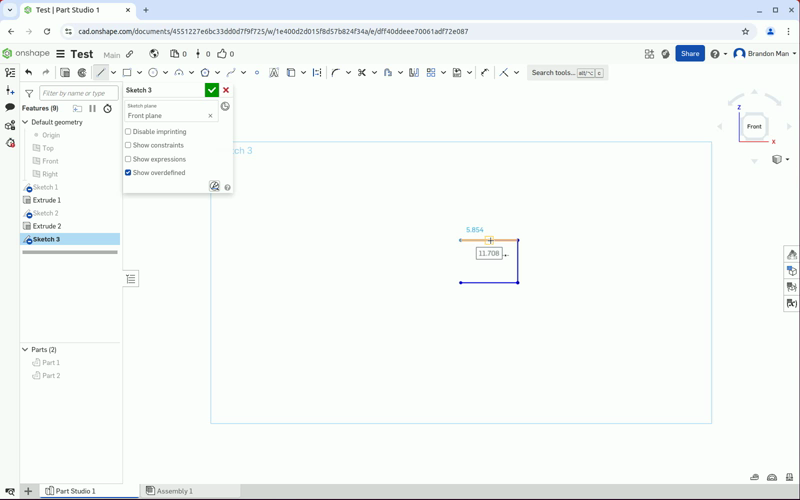
key_down(shift)
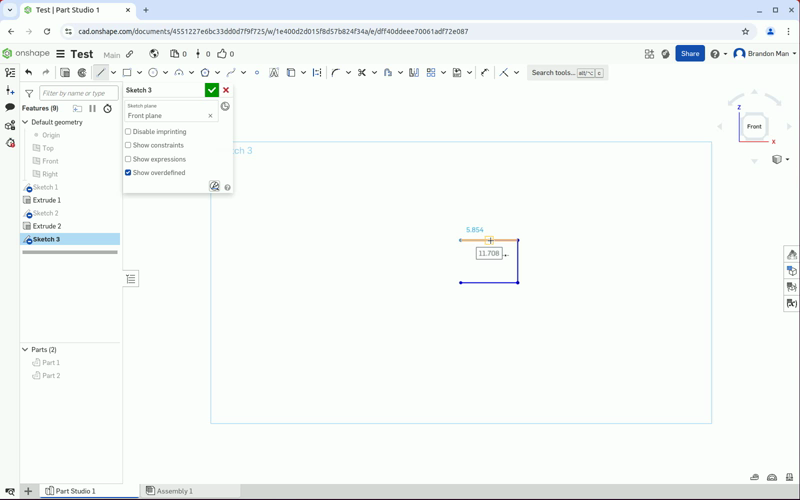
mouse_move(460, 282)
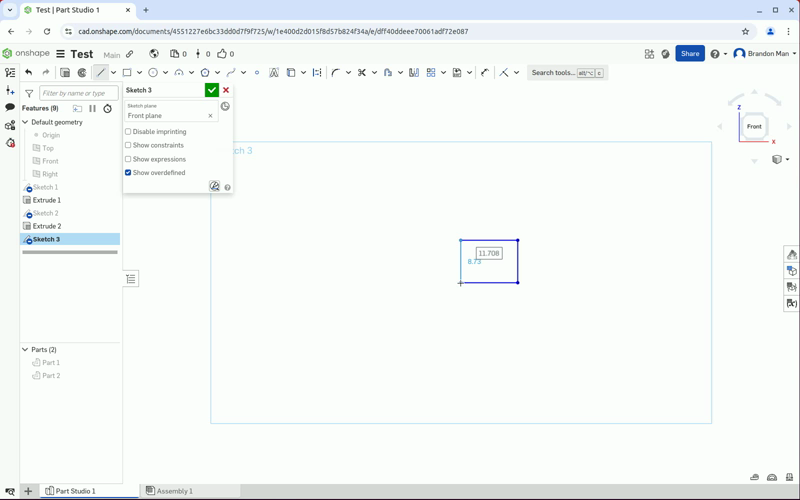
key_up(shift)
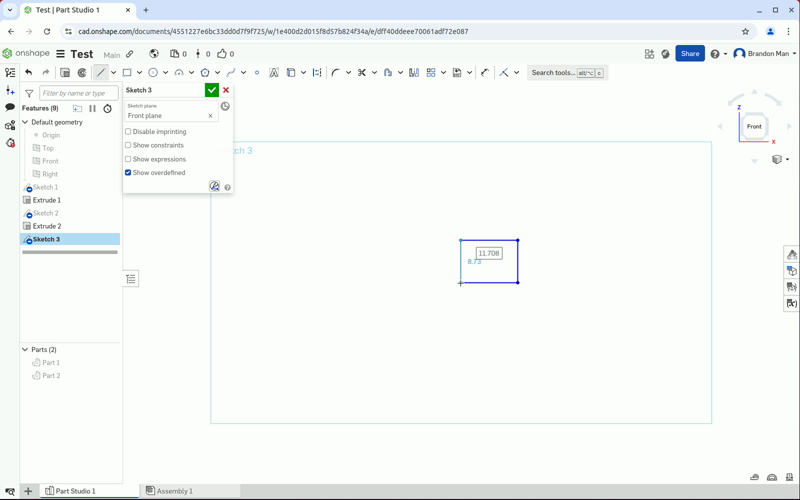
click(460, 282)
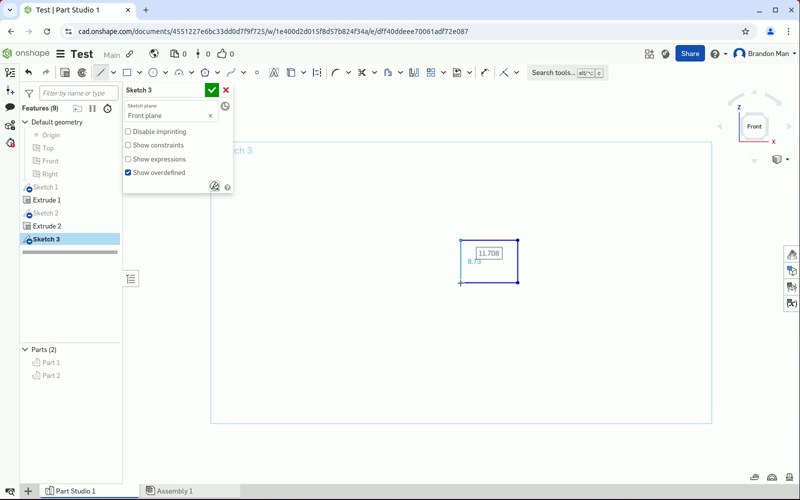
key(esc)
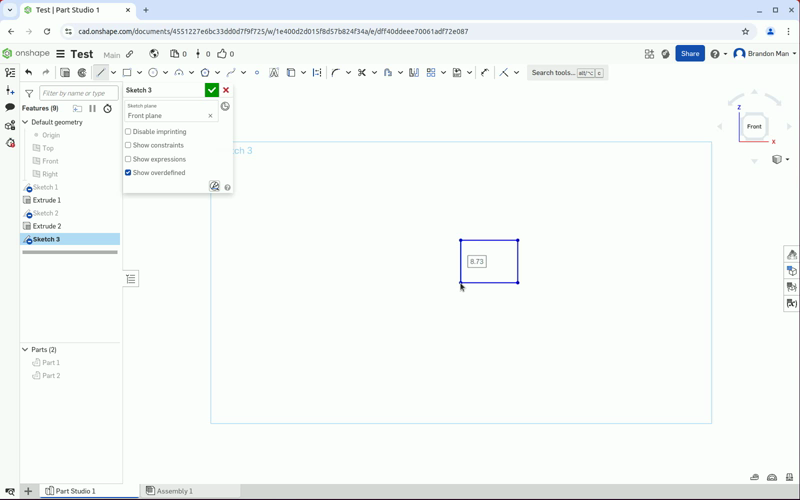
mouse_move(482, 276)
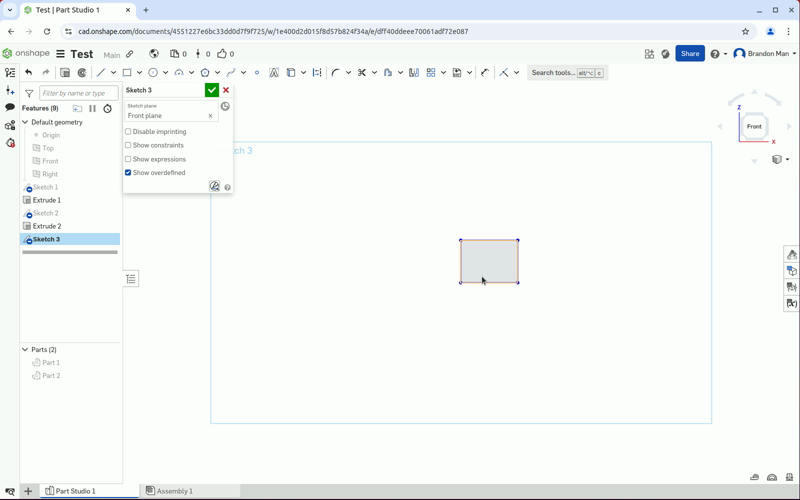
click(482, 276)
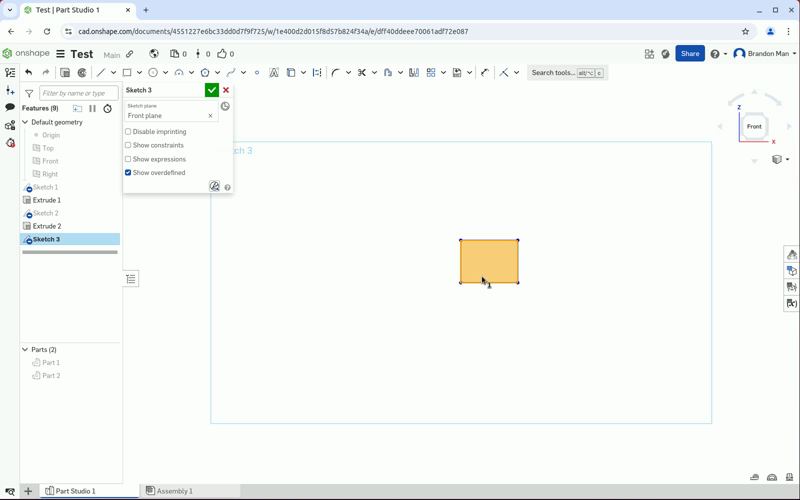
mouse_move(73, 352)
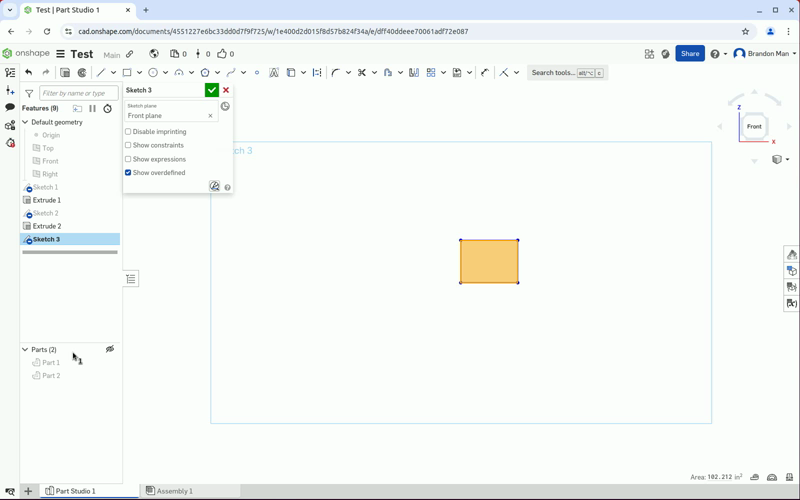
key(shift+y)
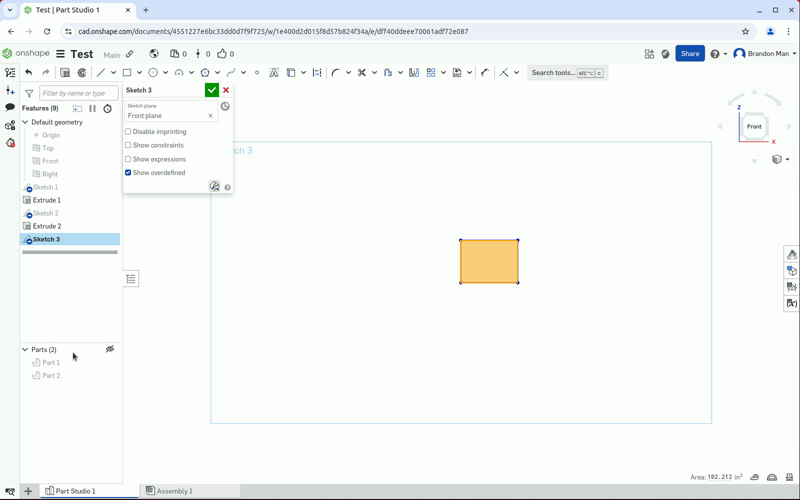
key(shift+e)
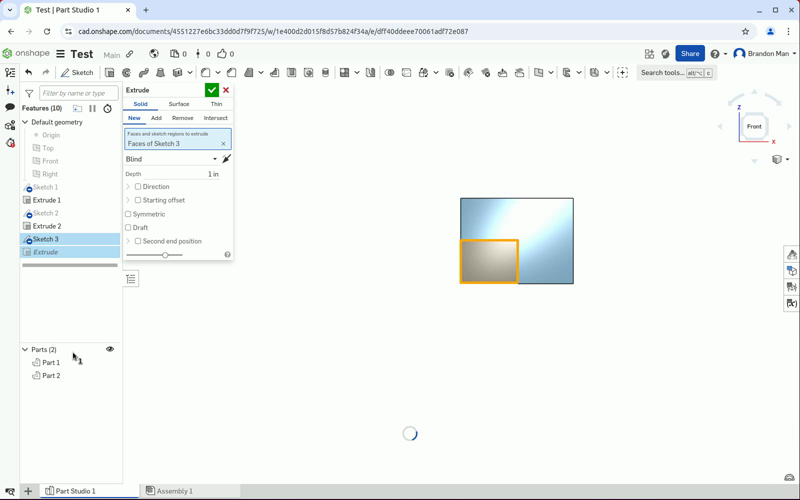
mouse_move(143, 106)
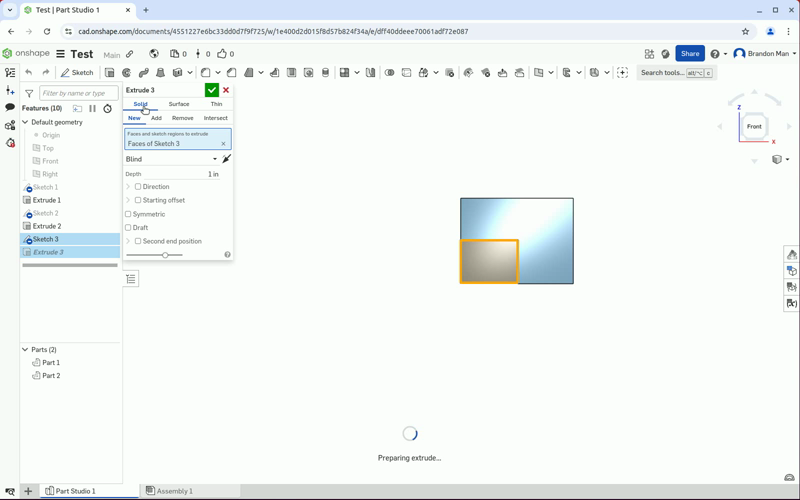
click(143, 106)
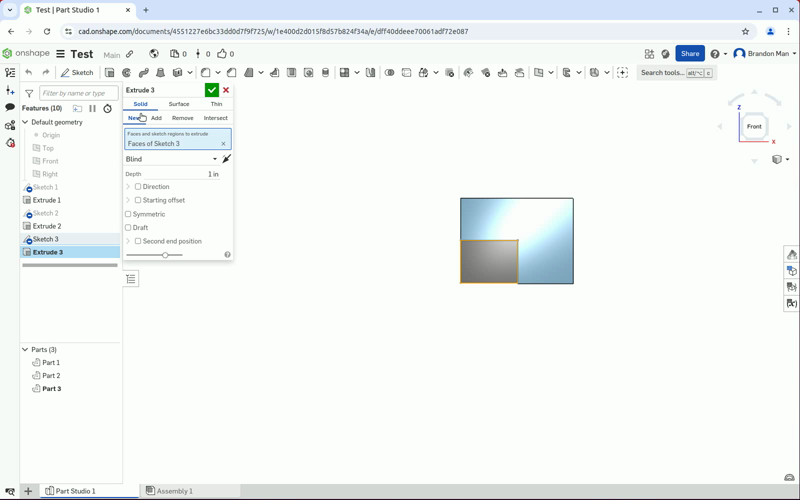
mouse_move(137, 120)
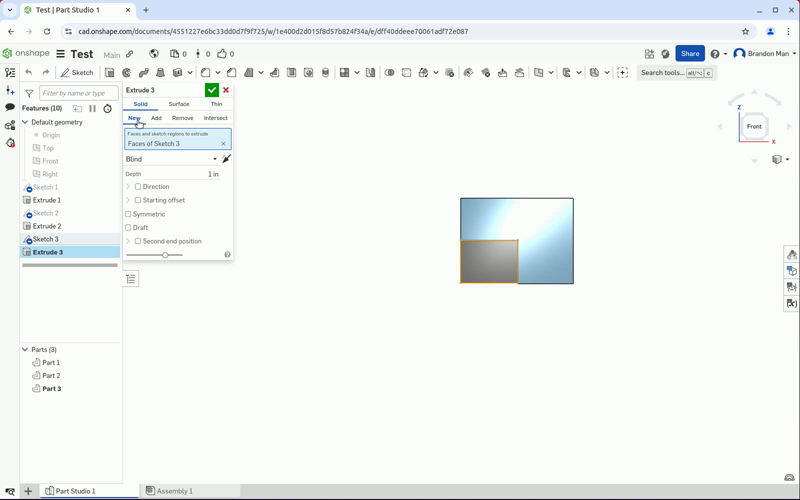
click(137, 120)
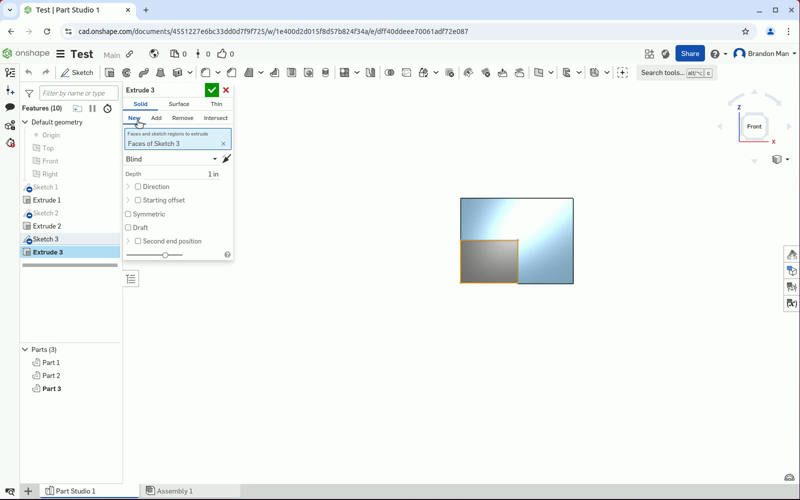
key(tab, 4)
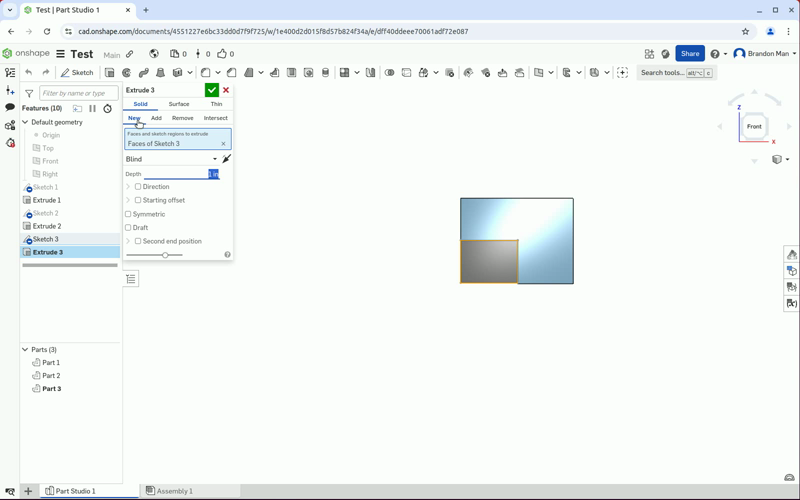
text(17.331)
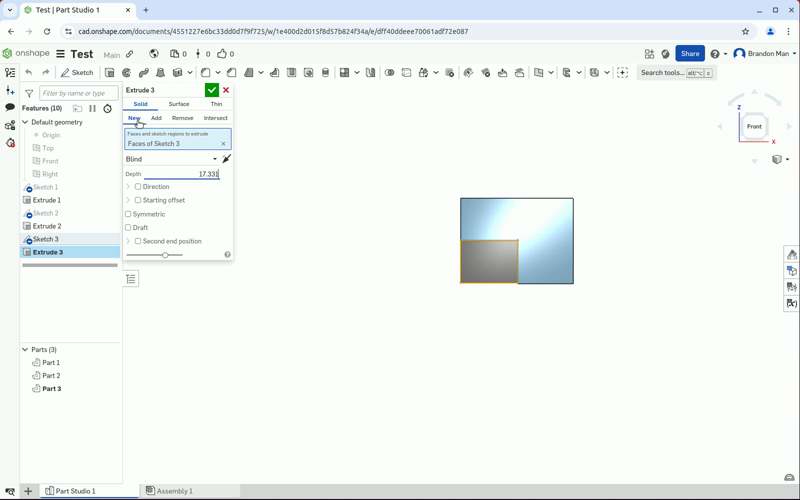
key(enter)
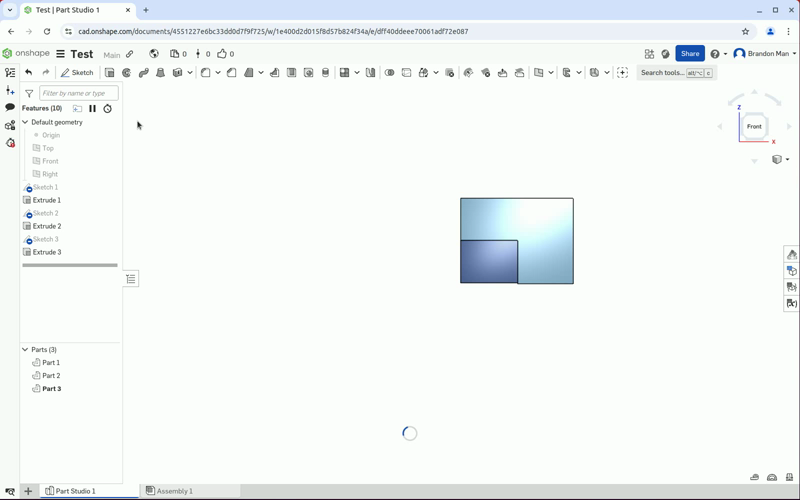
key(shift+h)
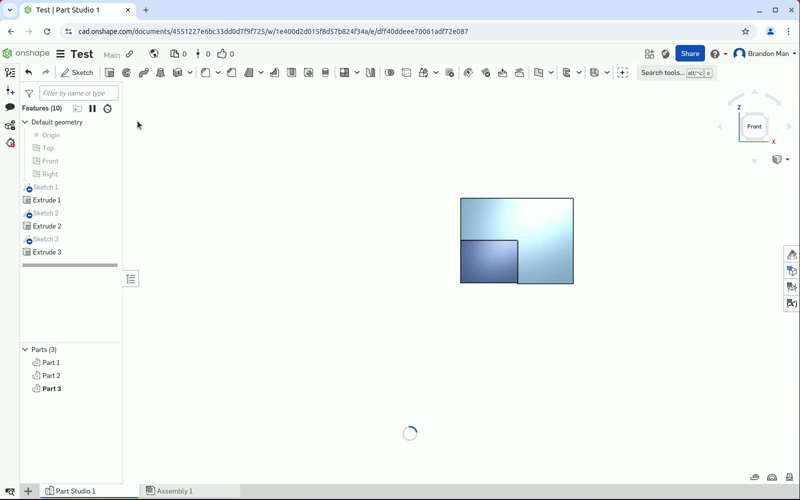
key(shift+h)
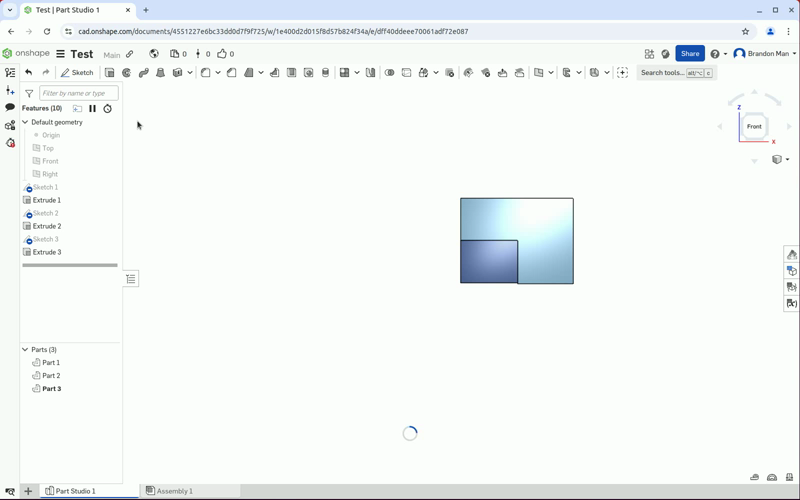
key(shift+7)
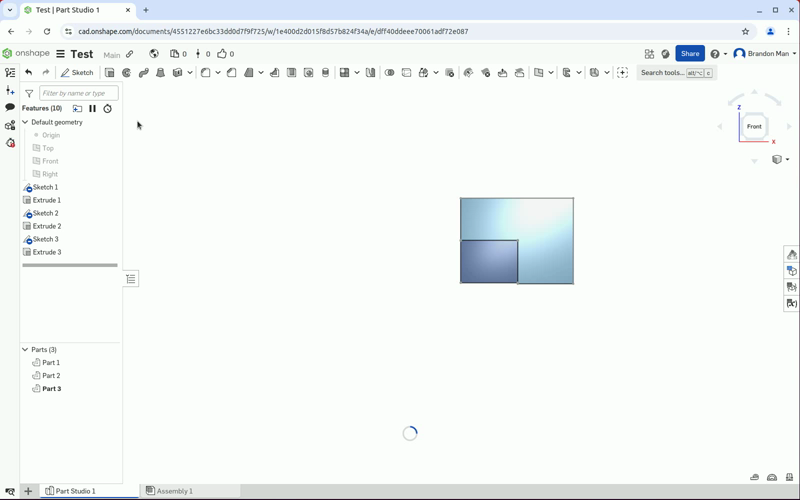
key(left, 2)
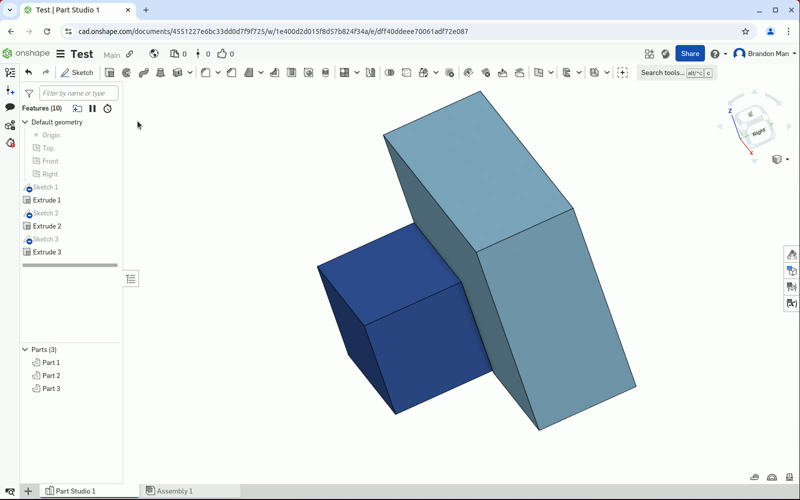
key(down, 2)
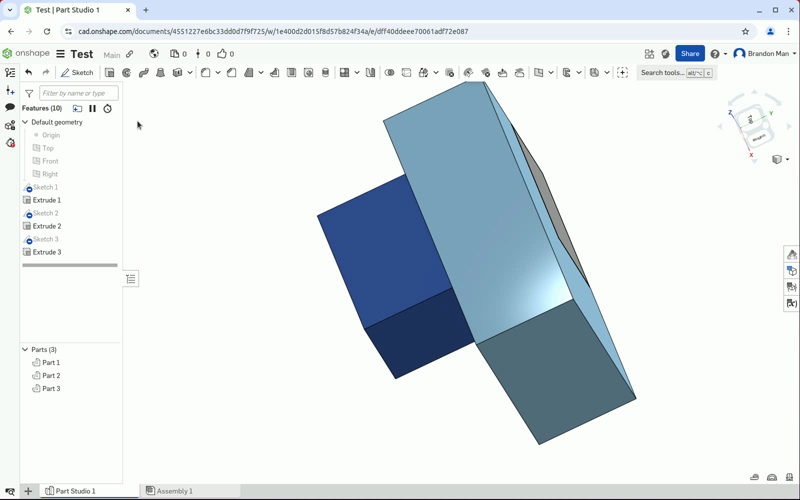
key(up, 2)
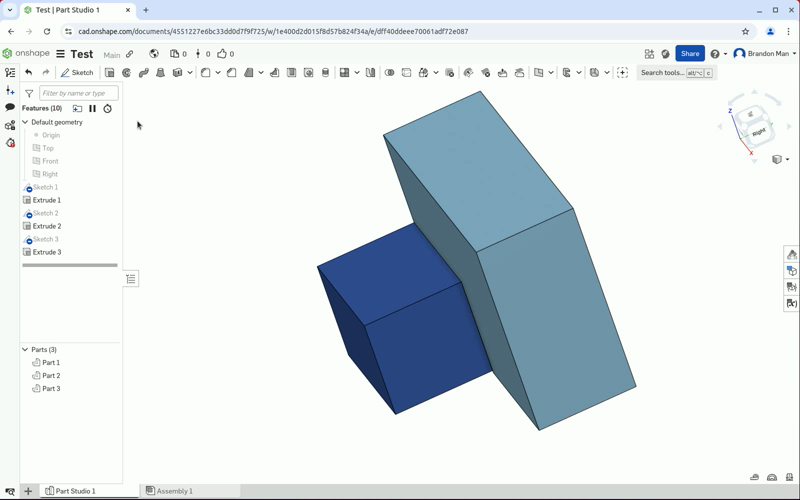
key(right, 2)
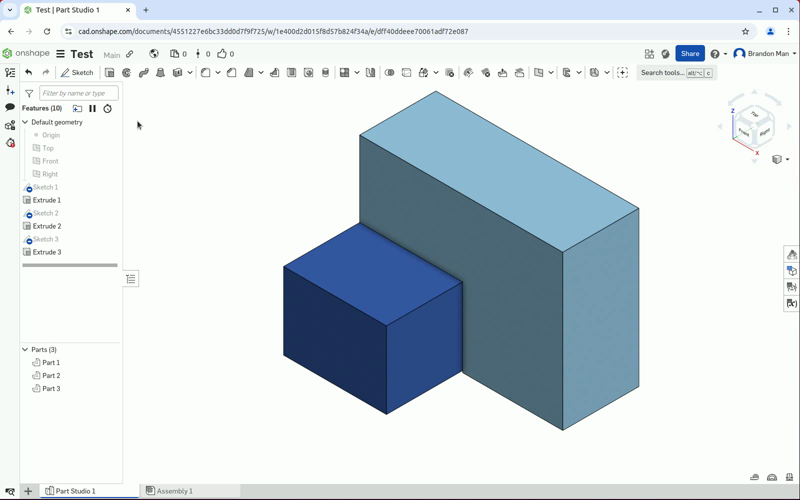
mouse_move(73, 189)
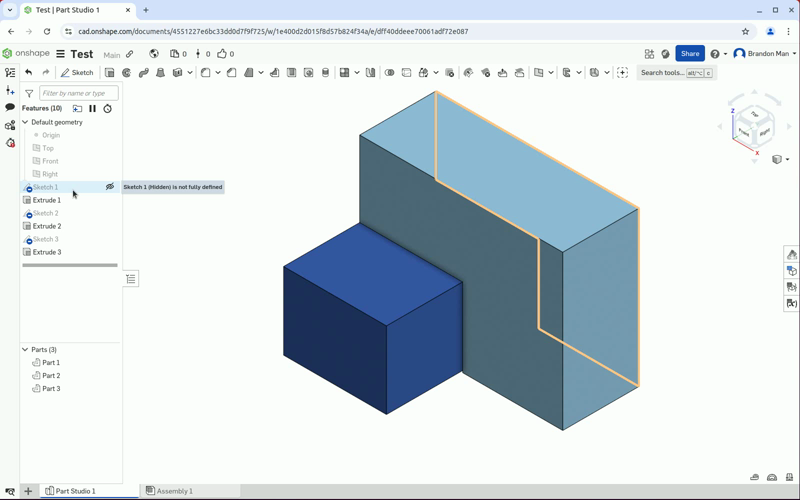
click(73, 189)